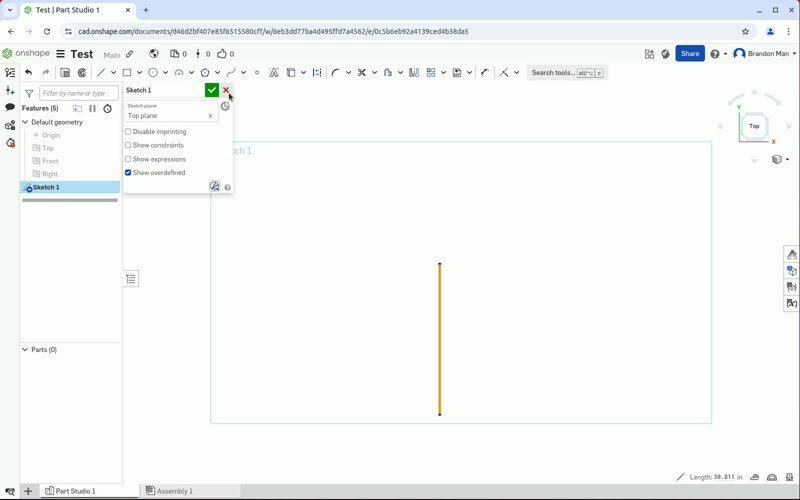
key(shift+h)
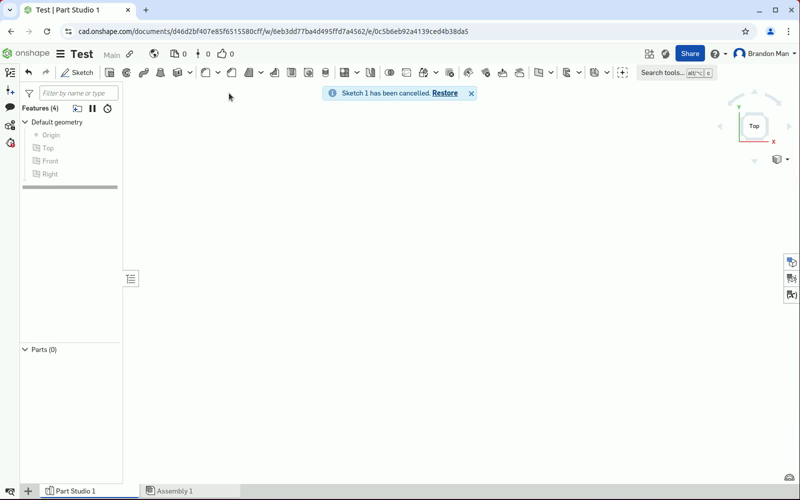
mouse_move(73, 352)
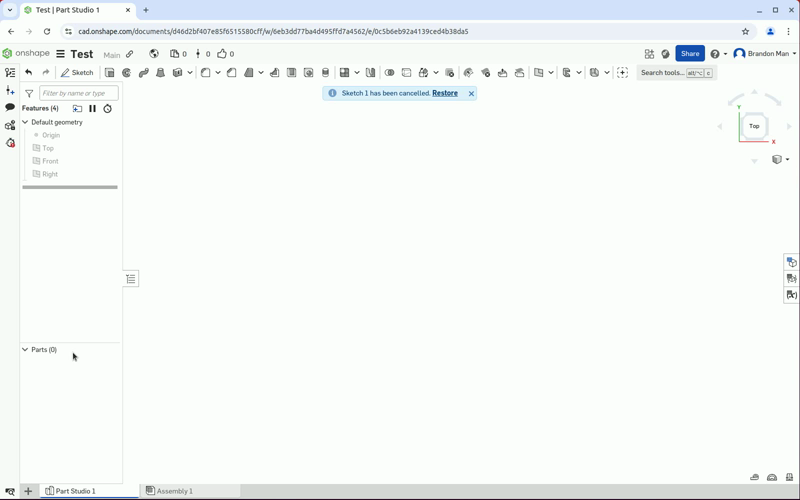
key(y)
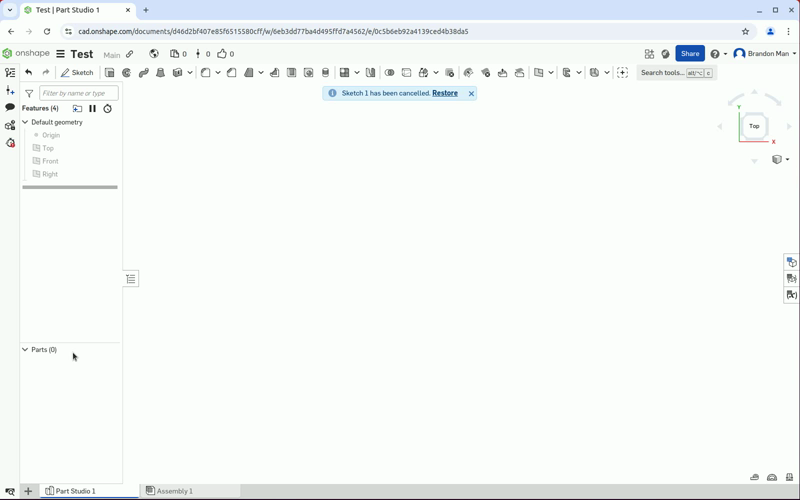
key(shift+p)
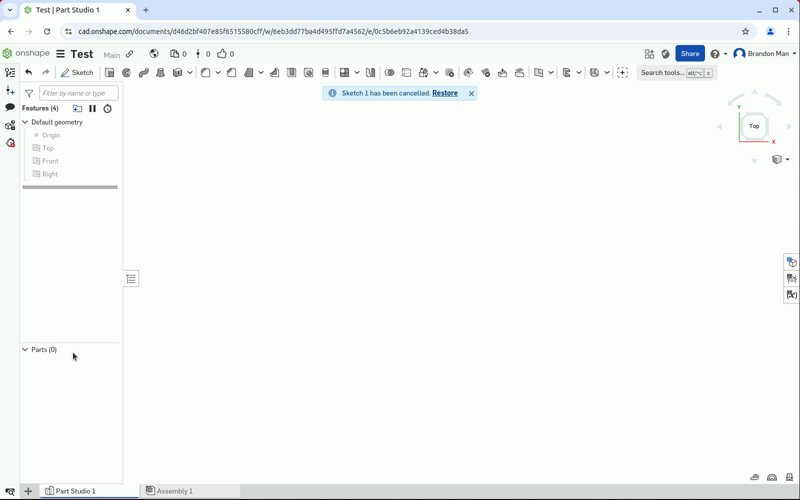
key(space)
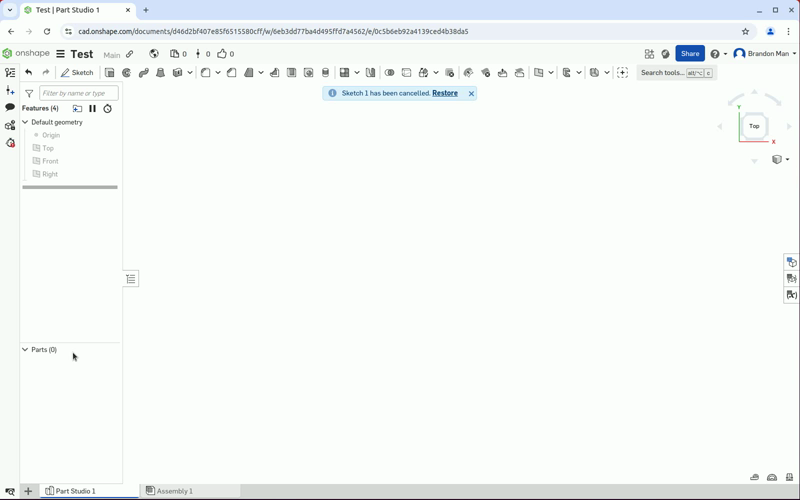
key_down(shift)
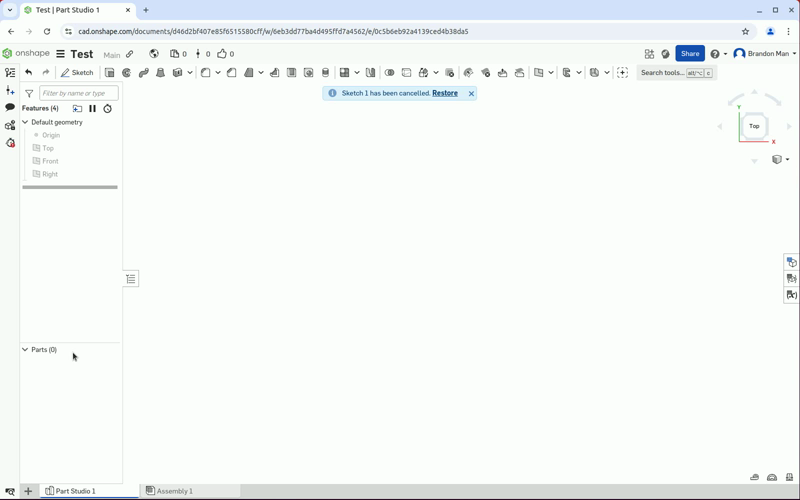
key(up)
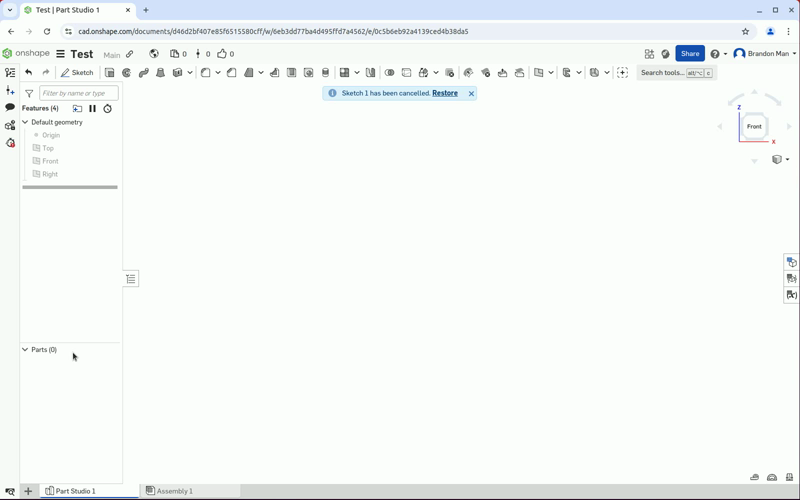
key_up(shift)
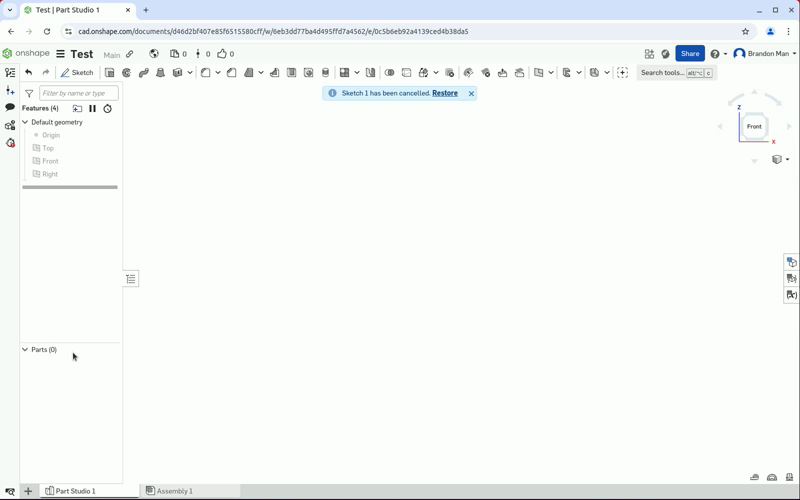
mouse_move(73, 352)
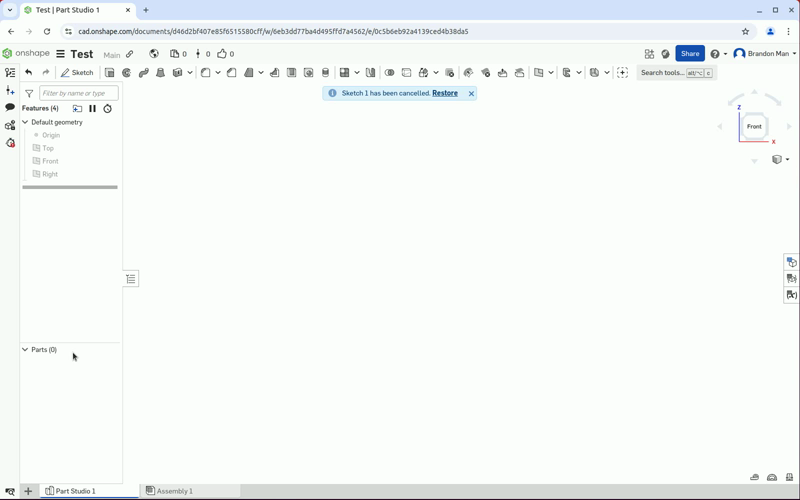
key(shift+y)
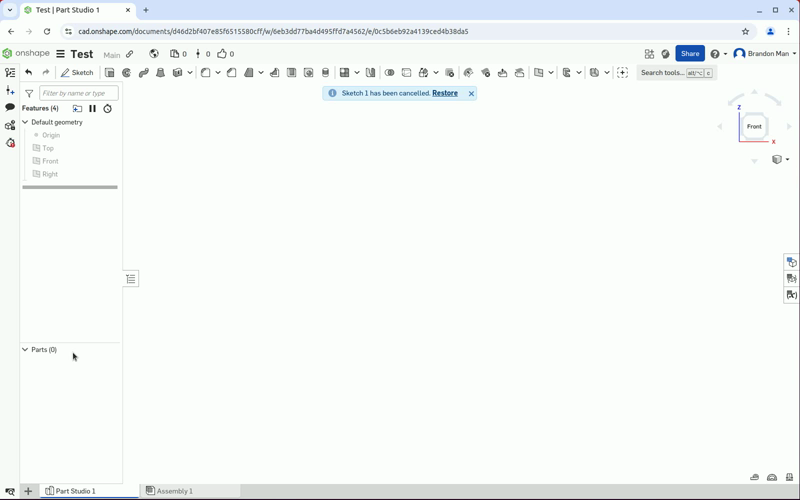
key(shift+s)
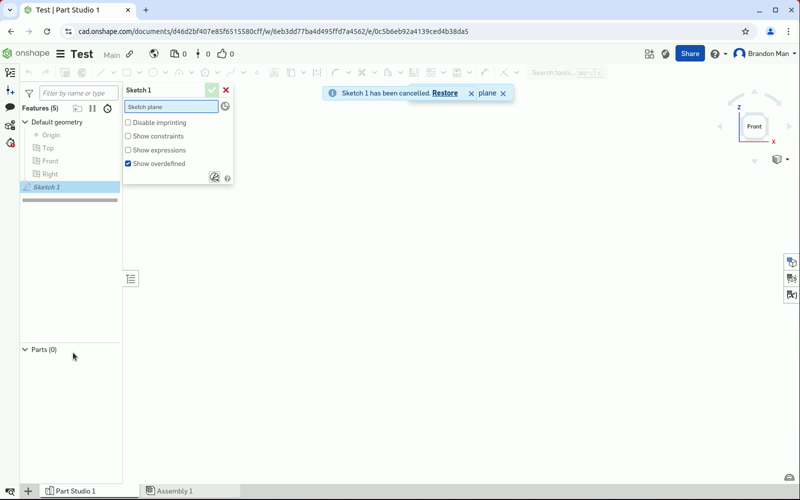
mouse_move(73, 163)
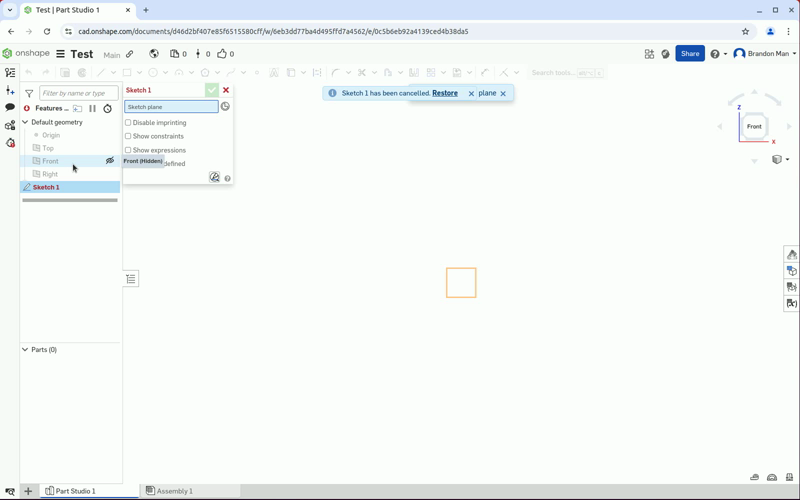
click(73, 163)
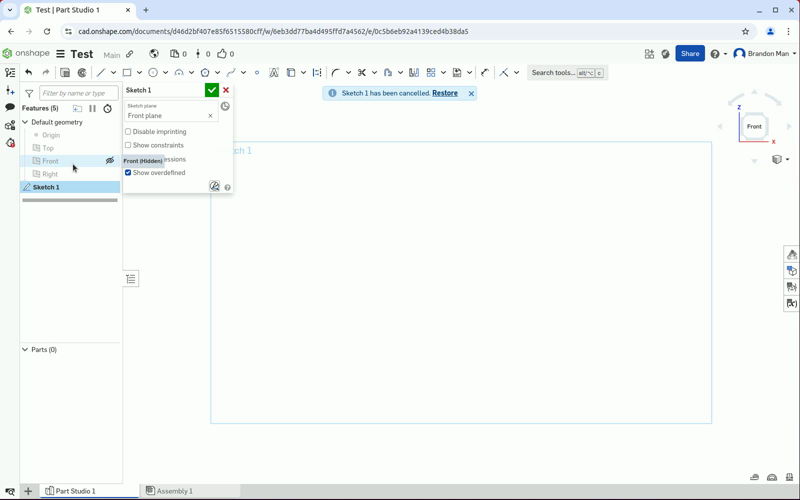
mouse_move(73, 352)
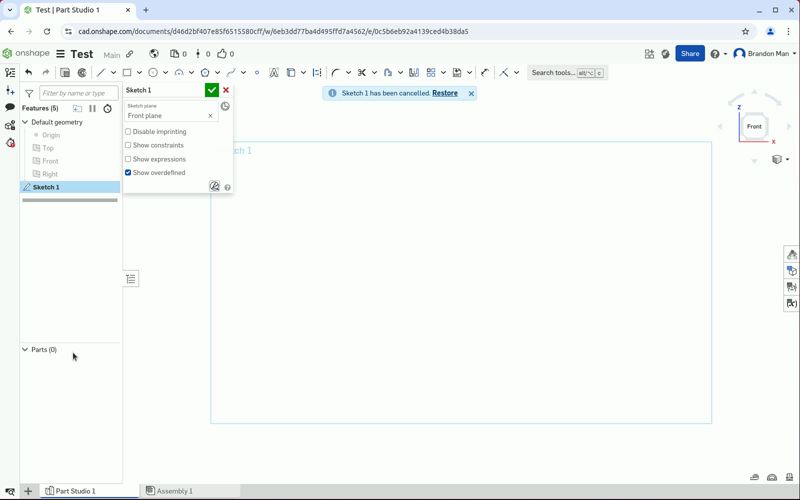
key(y)
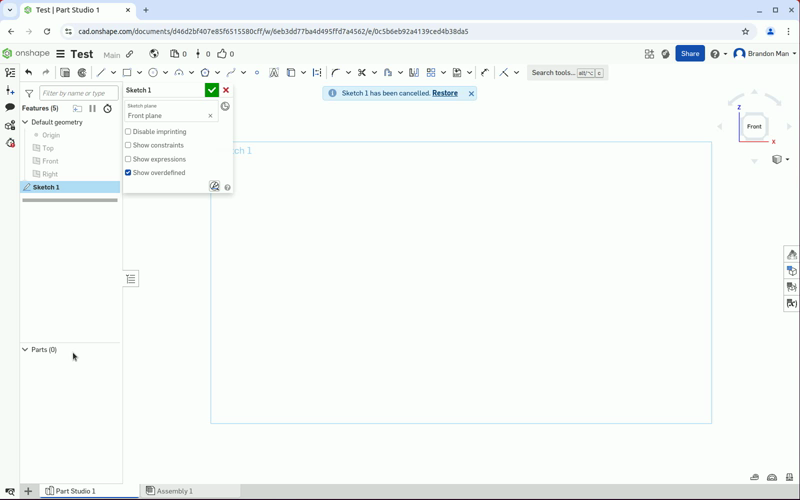
key(l)
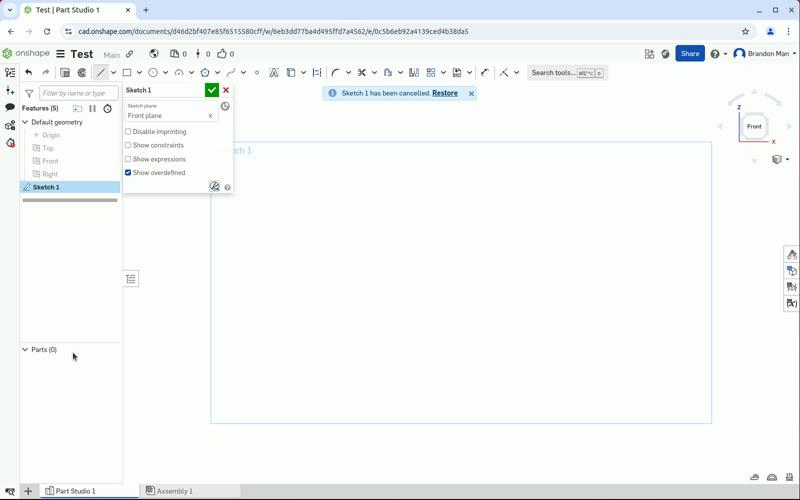
key_down(shift)
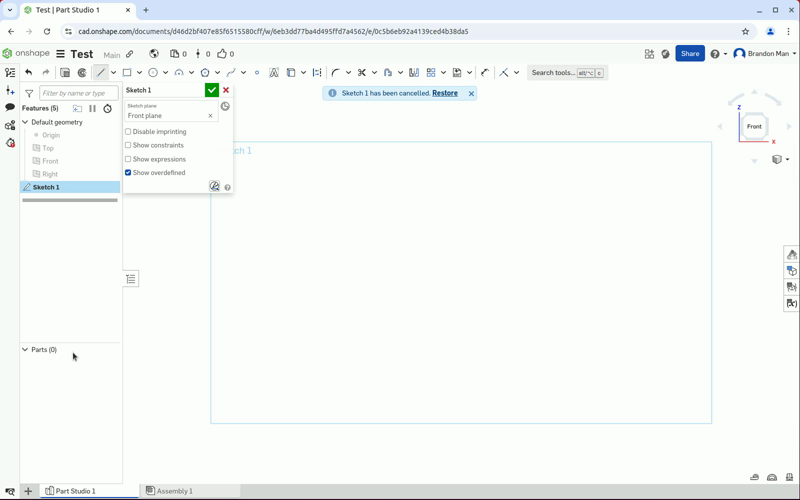
mouse_move(407, 272)
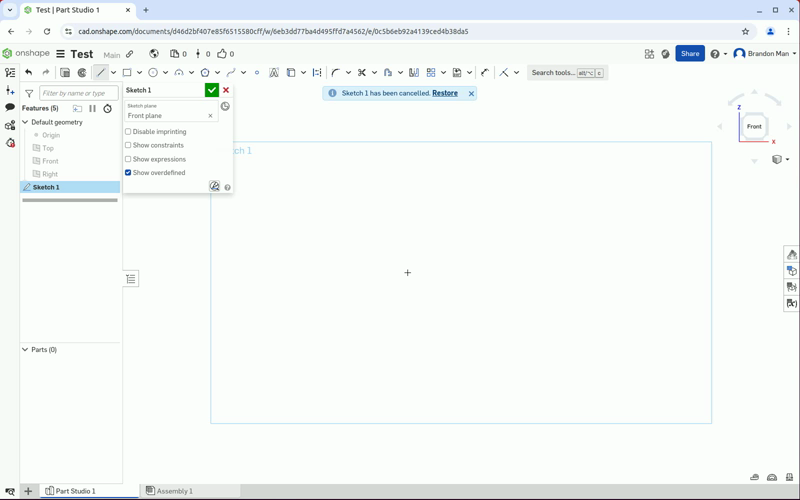
click(407, 272)
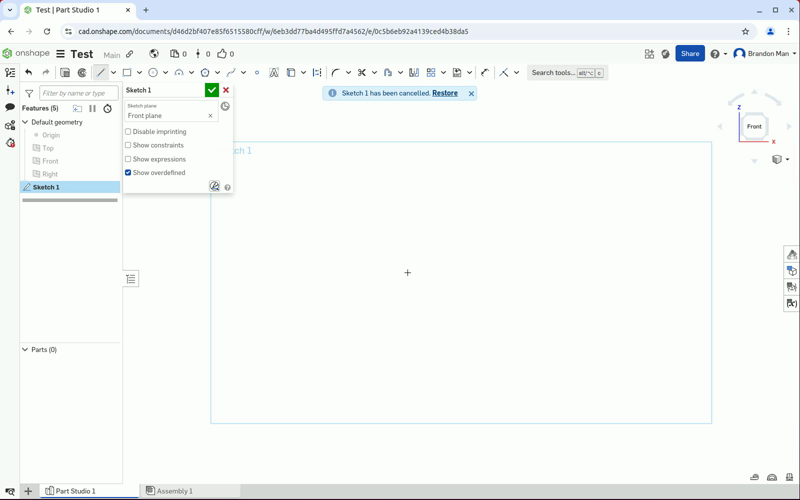
key_up(shift)
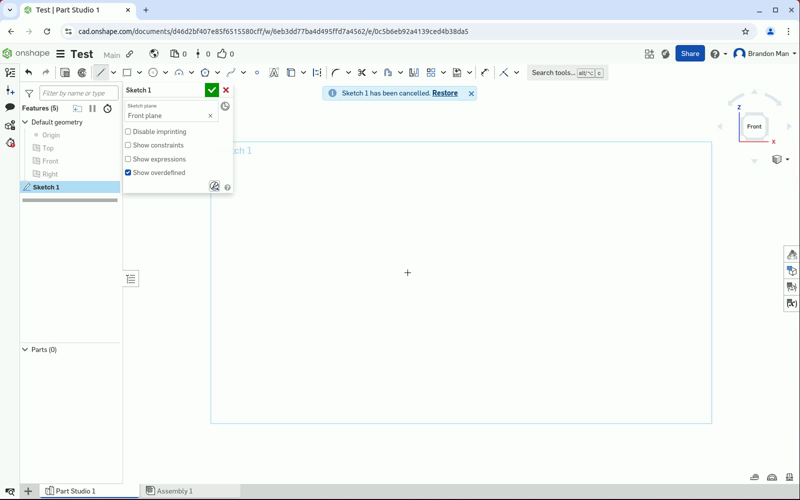
key_down(shift)
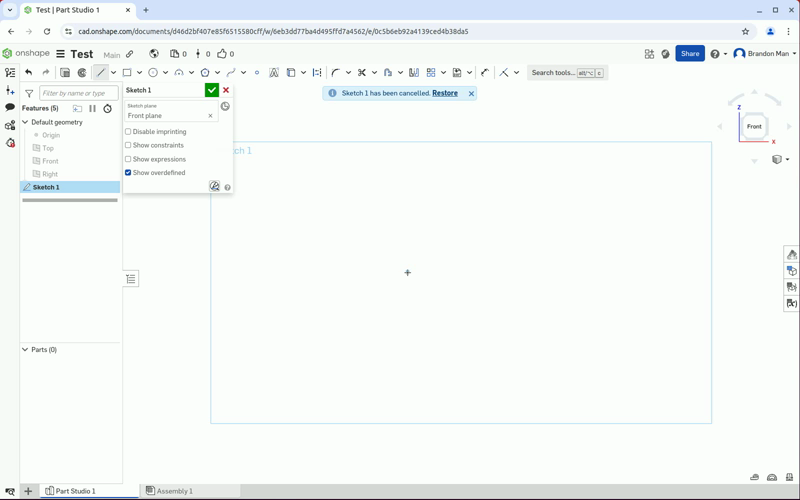
mouse_move(437, 272)
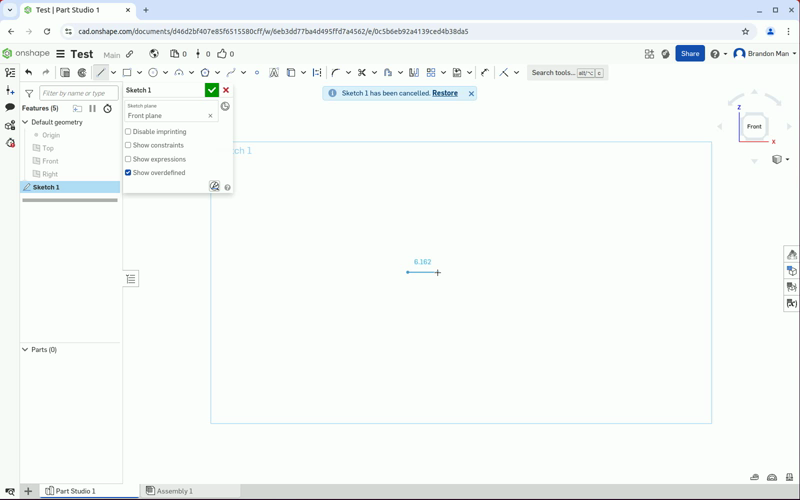
mouse_move(428, 272)
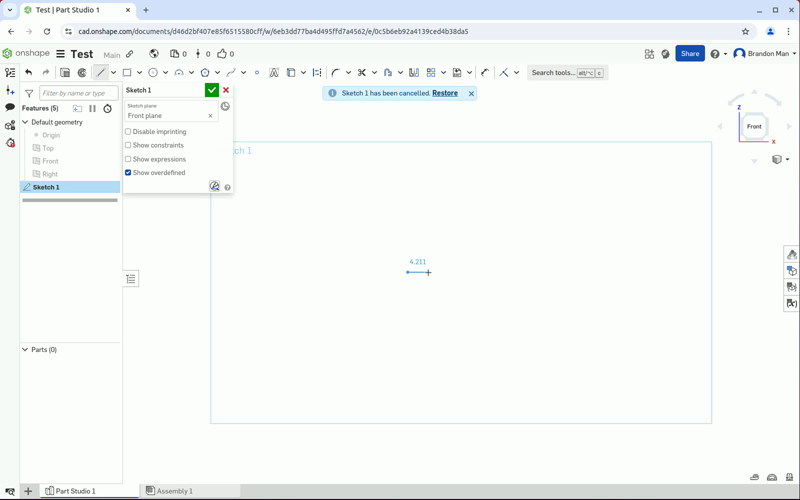
click(428, 272)
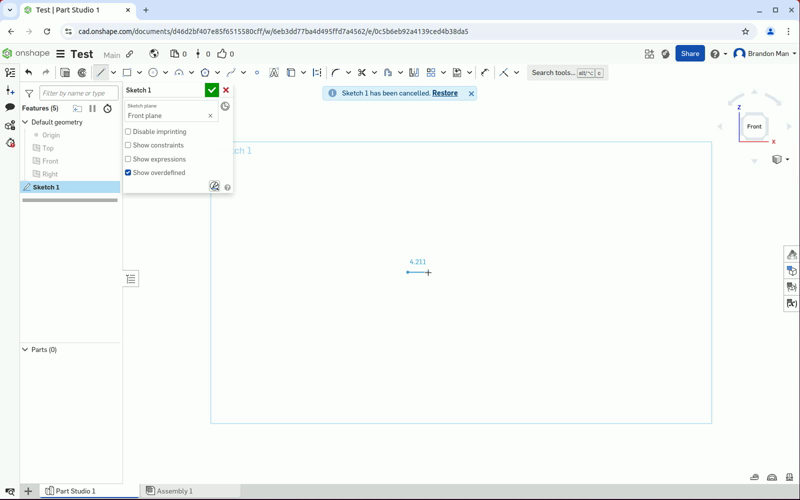
key_up(shift)
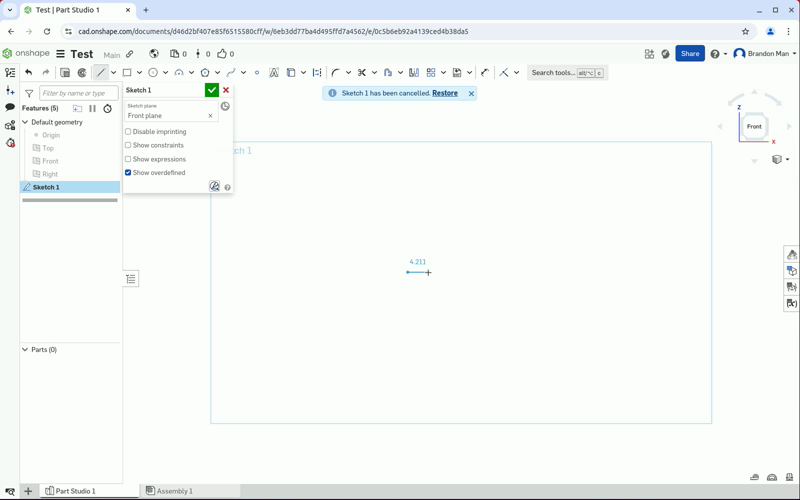
key_down(shift)
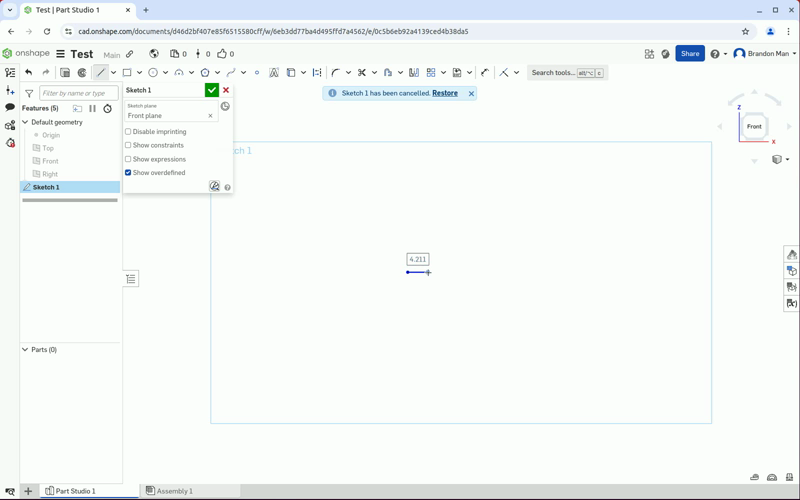
mouse_move(458, 272)
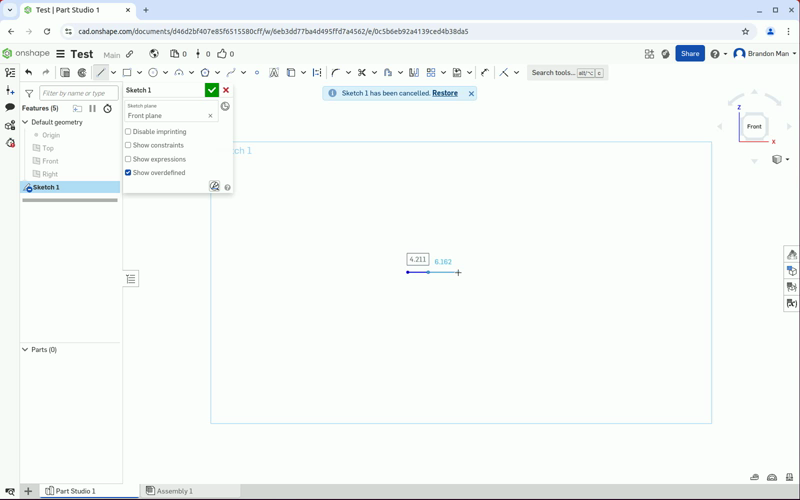
mouse_move(428, 220)
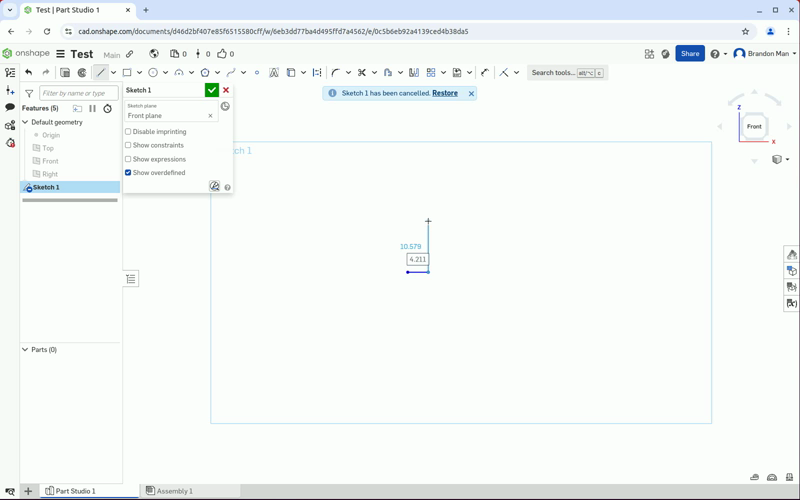
click(428, 220)
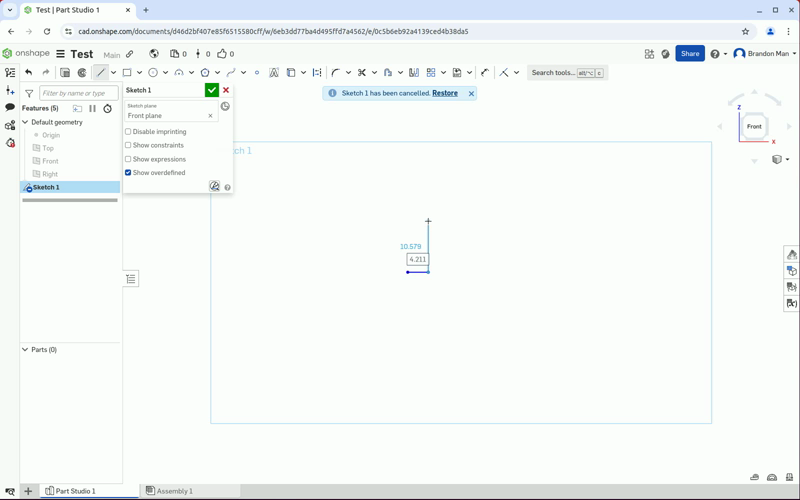
key_up(shift)
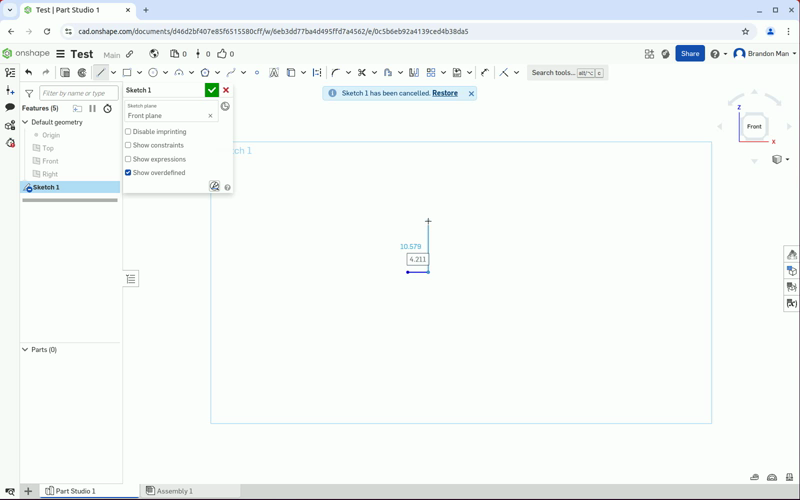
key_down(shift)
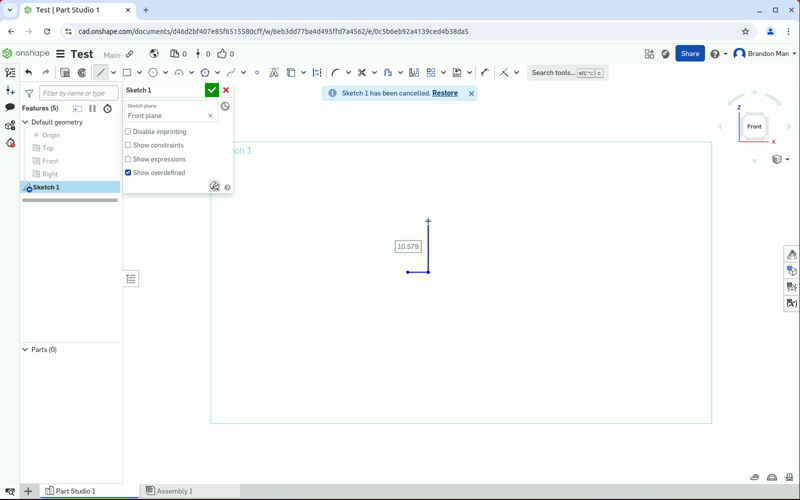
mouse_move(458, 220)
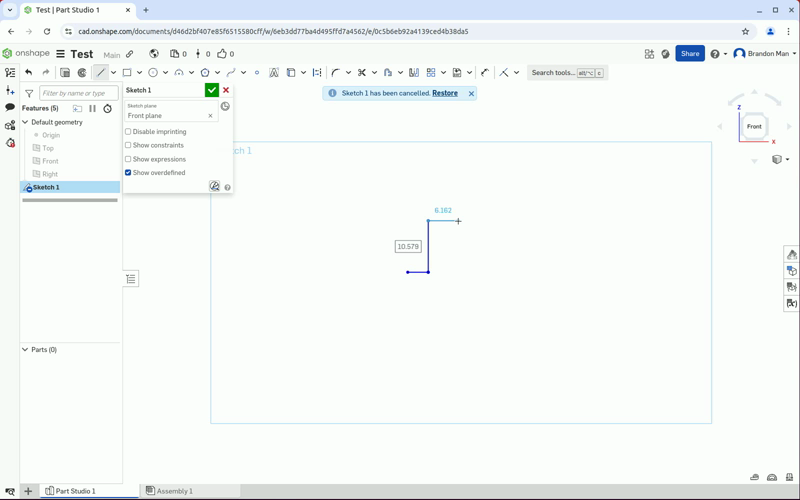
mouse_move(428, 170)
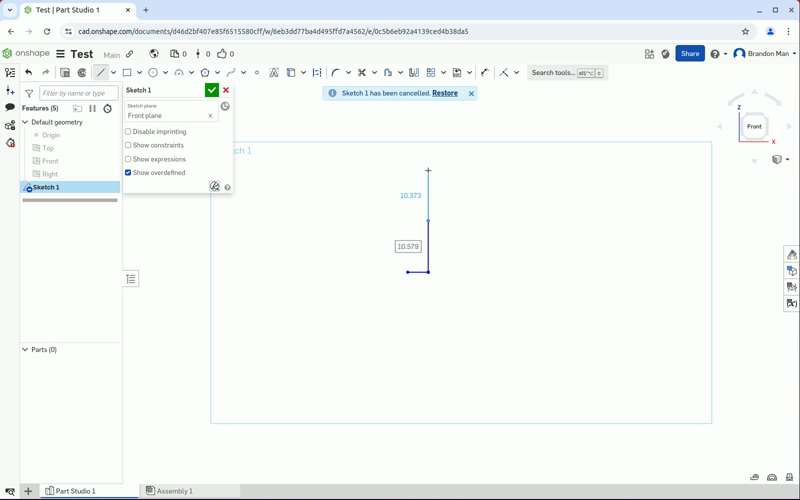
click(428, 170)
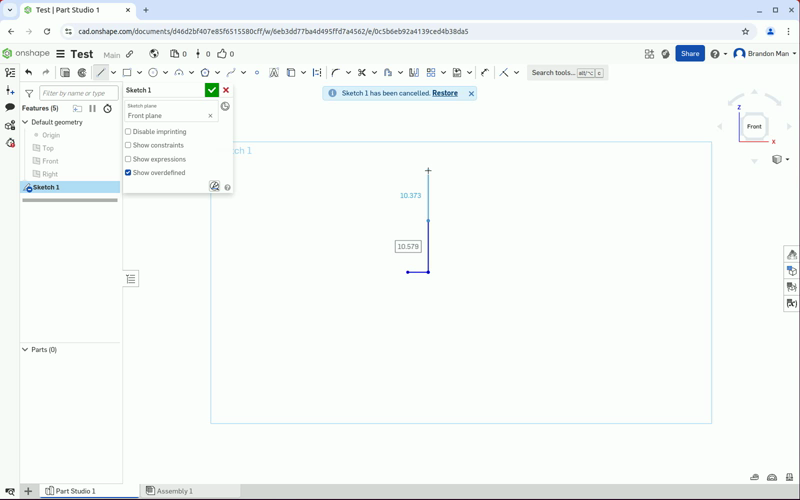
key_up(shift)
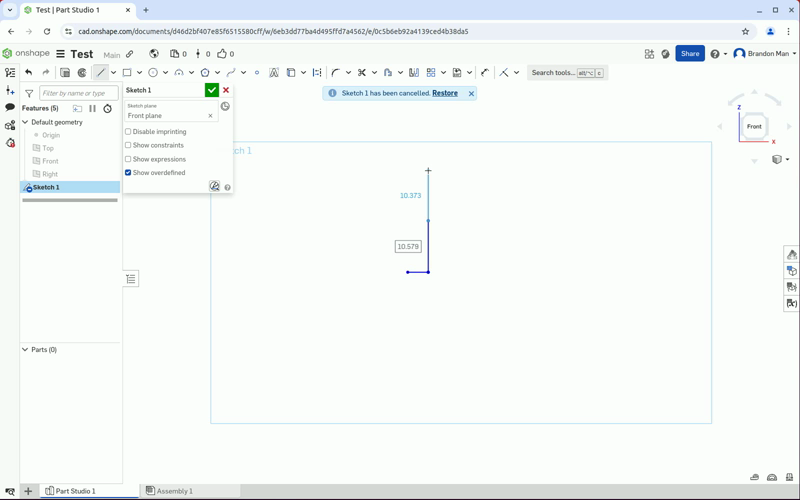
key_down(shift)
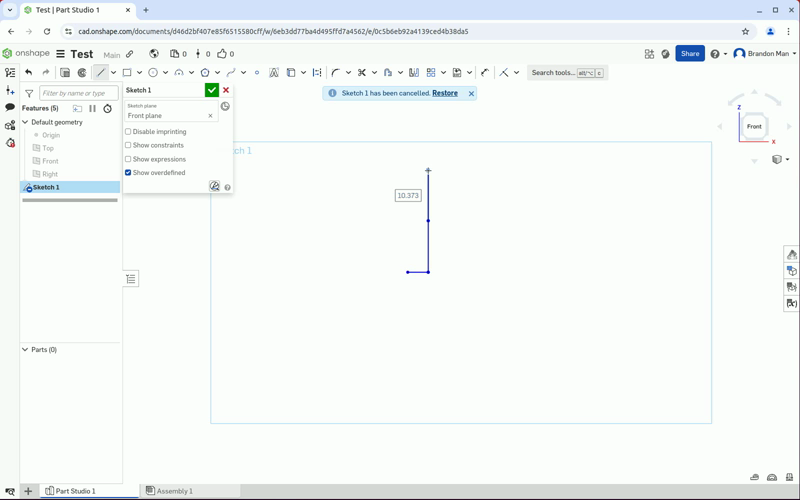
mouse_move(458, 170)
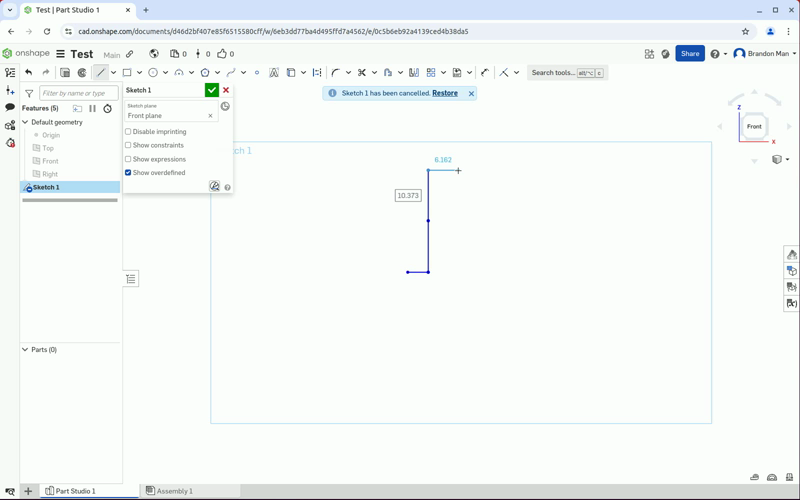
mouse_move(407, 170)
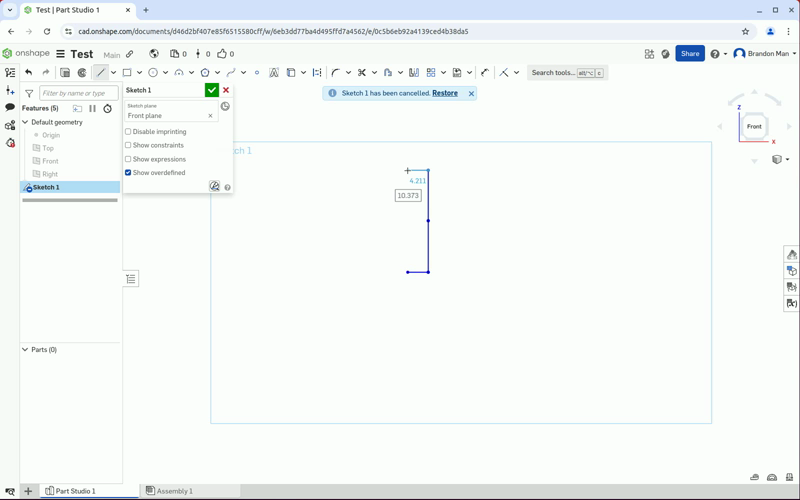
click(407, 170)
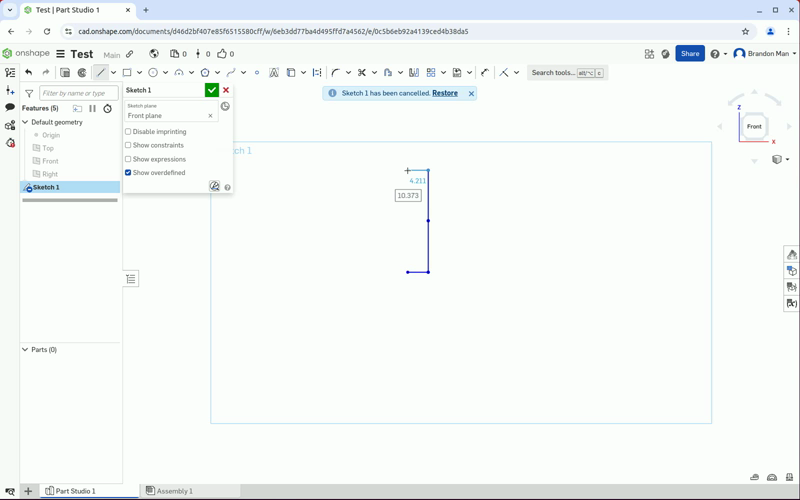
key_up(shift)
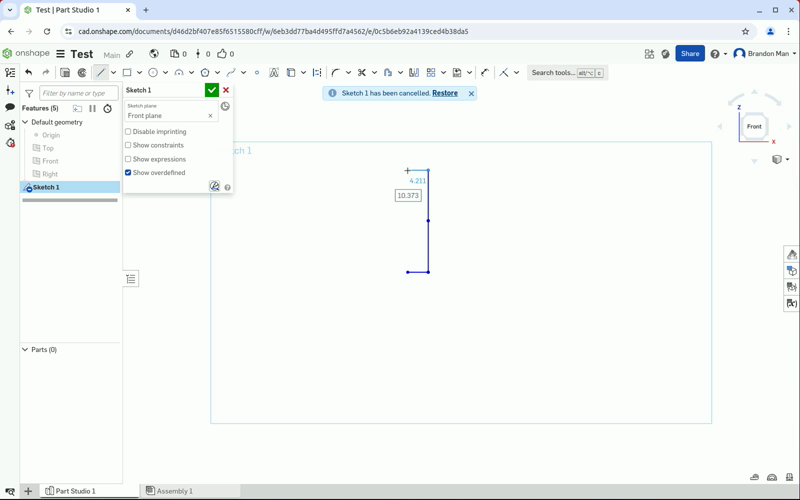
key_down(shift)
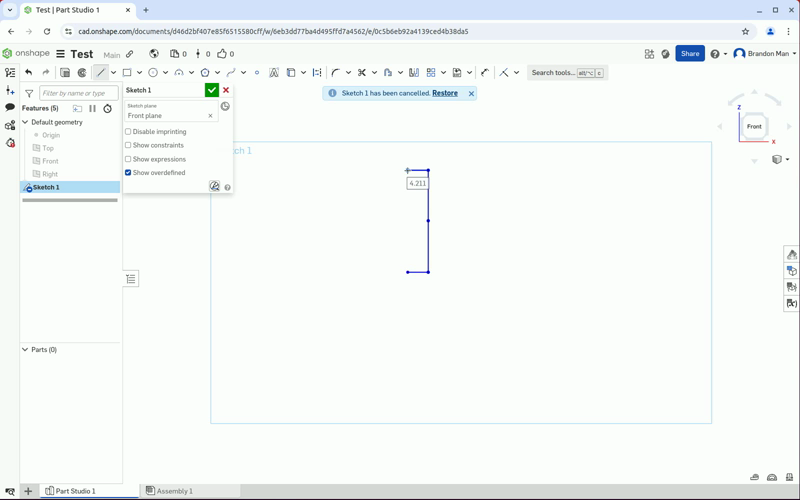
mouse_move(407, 272)
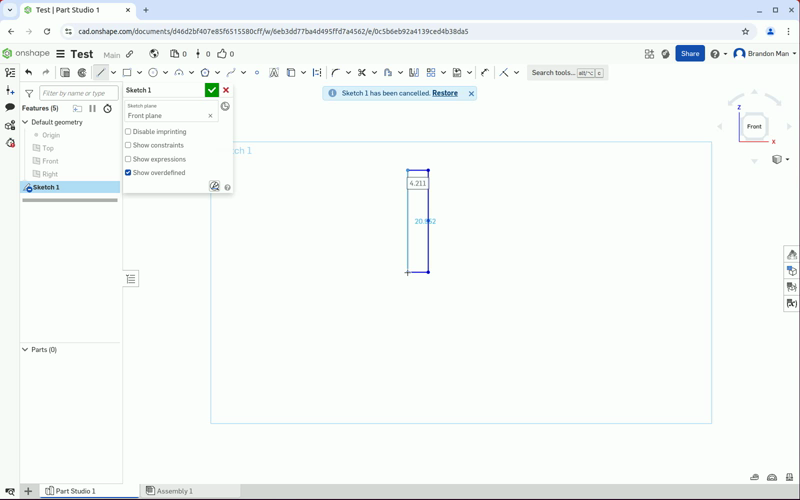
key_up(shift)
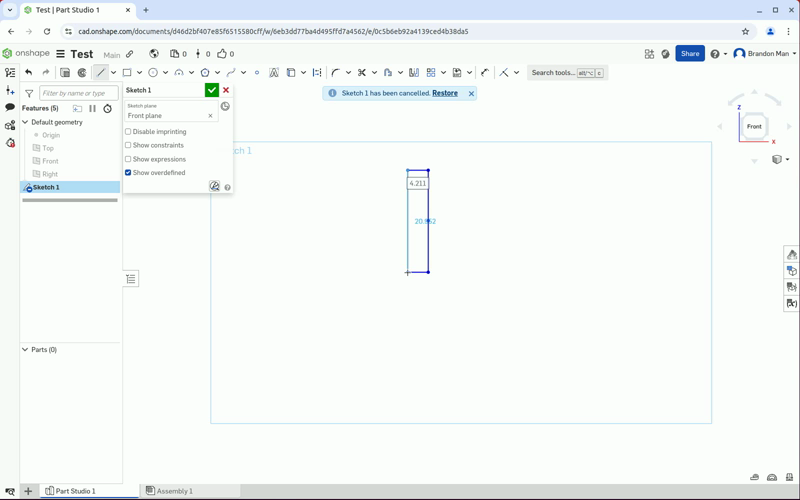
click(407, 272)
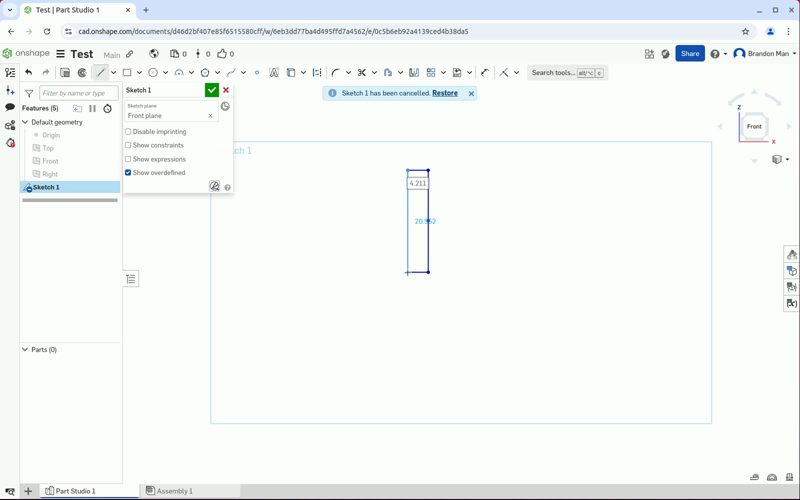
key(esc)
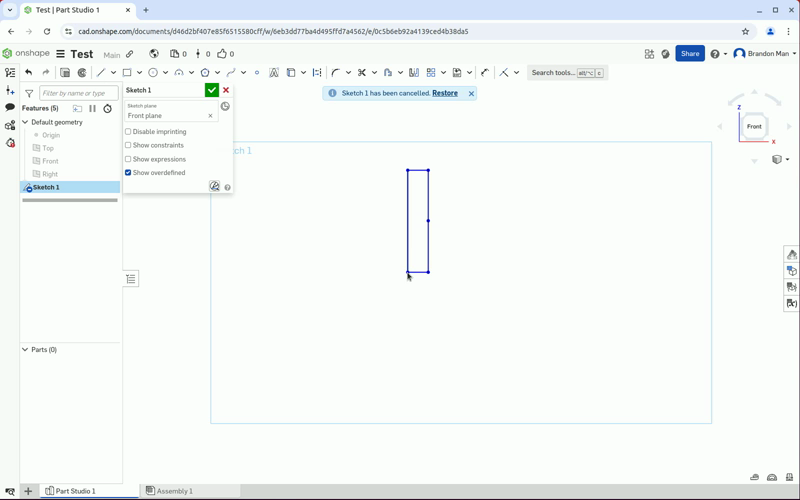
mouse_move(425, 268)
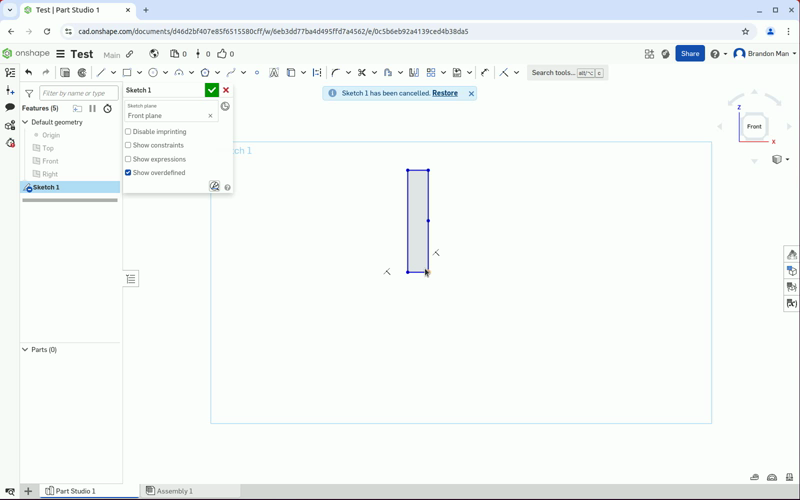
click(425, 268)
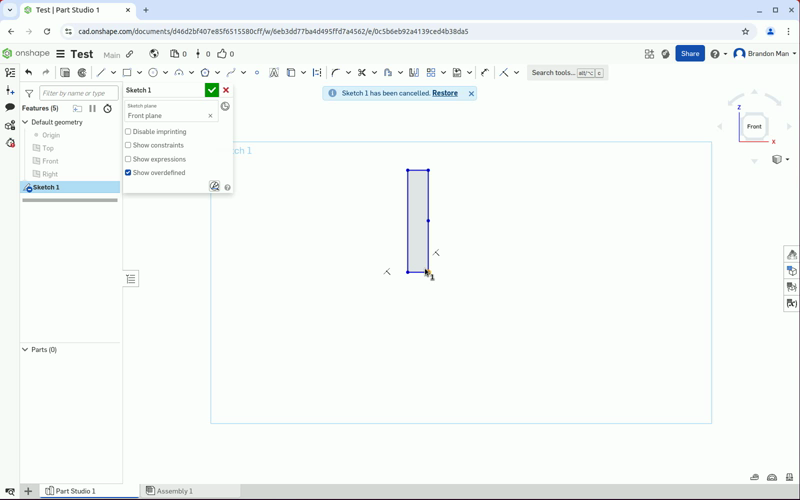
mouse_move(73, 352)
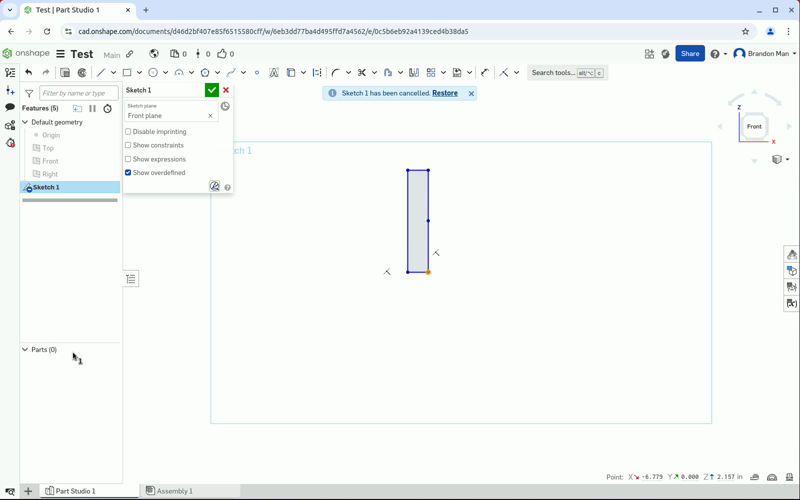
key(shift+y)
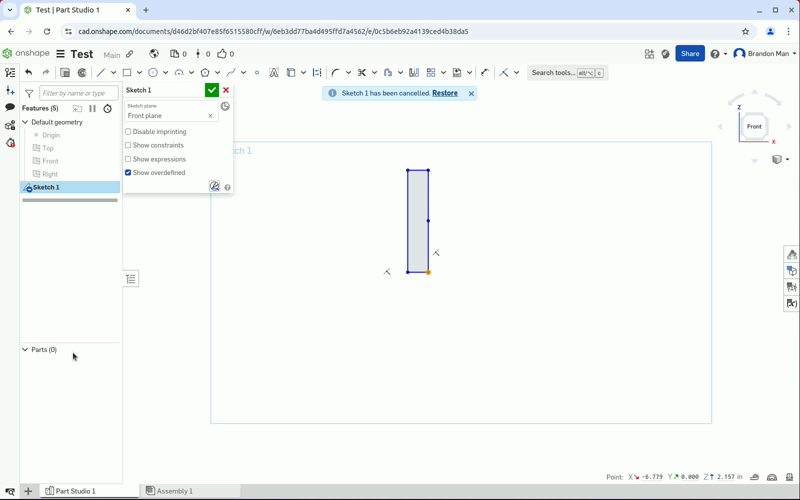
key(shift+e)
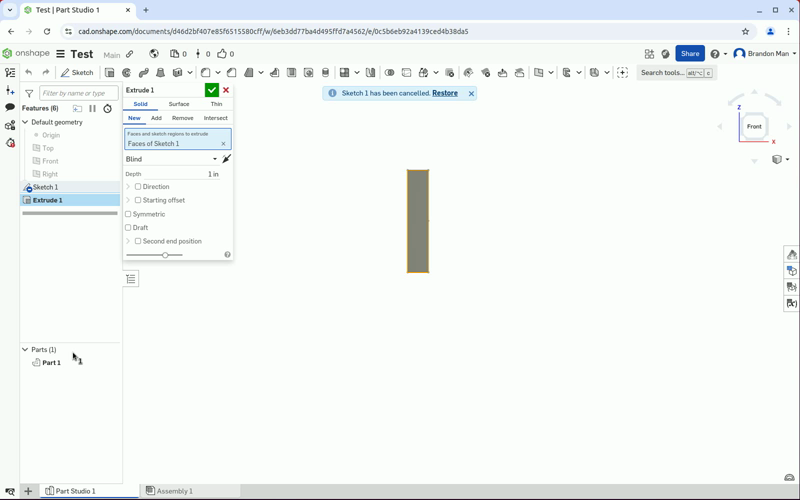
mouse_move(143, 106)
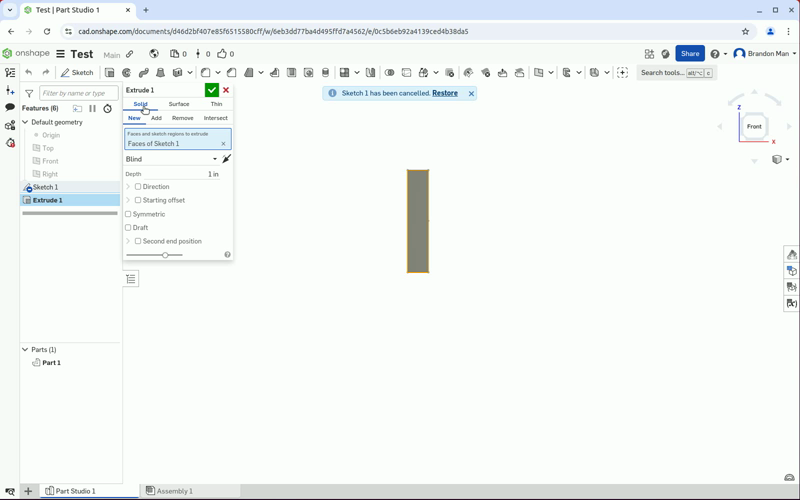
click(143, 106)
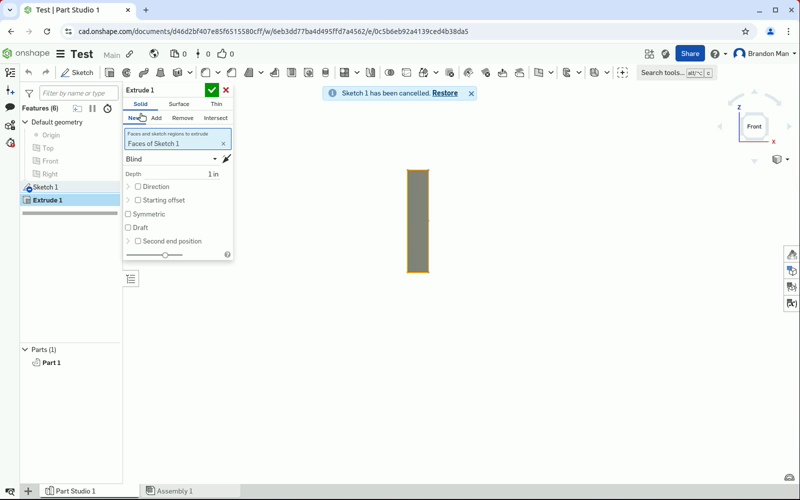
mouse_move(137, 120)
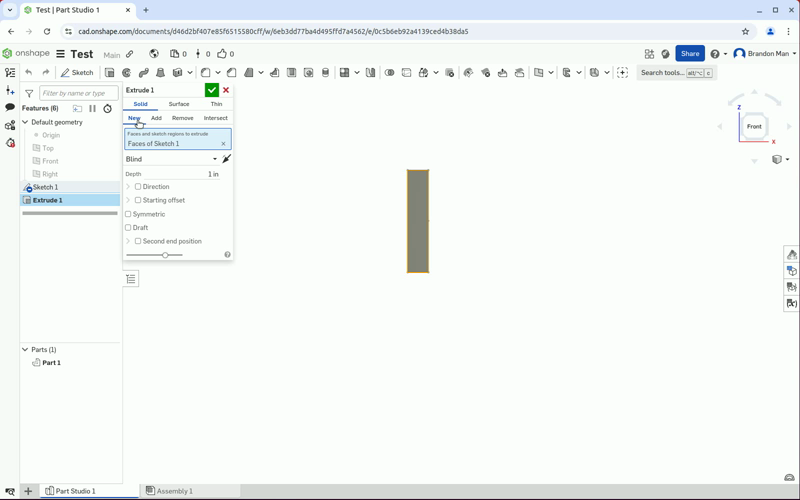
click(137, 120)
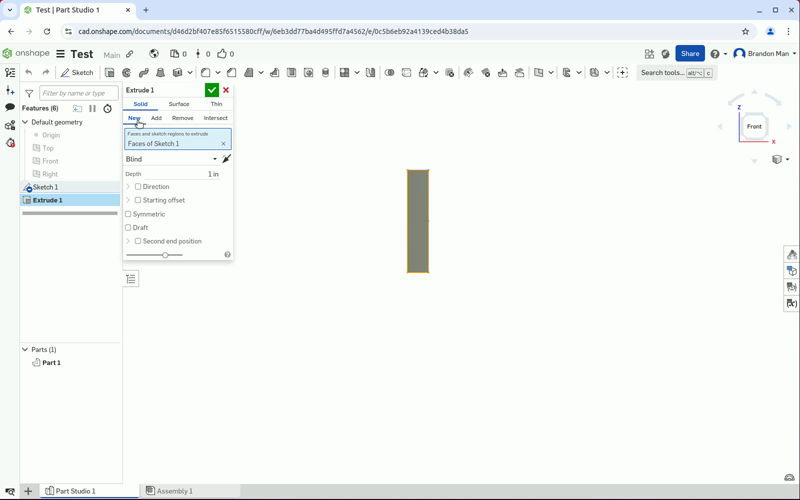
key(tab, 4)
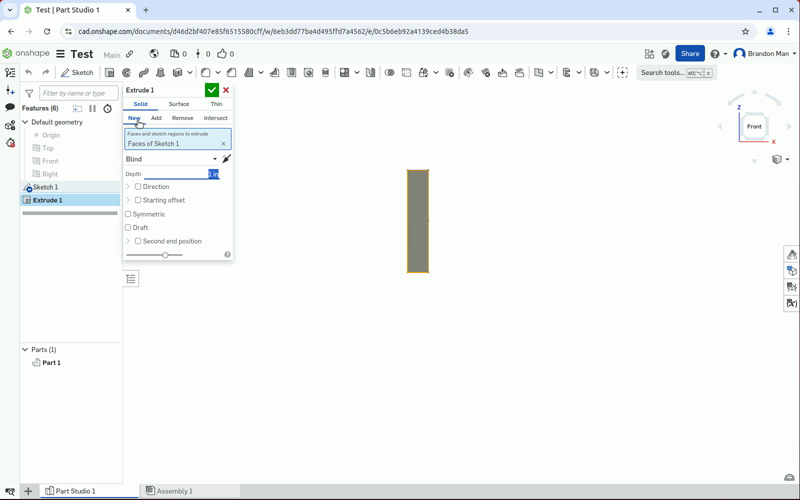
text(4.092)
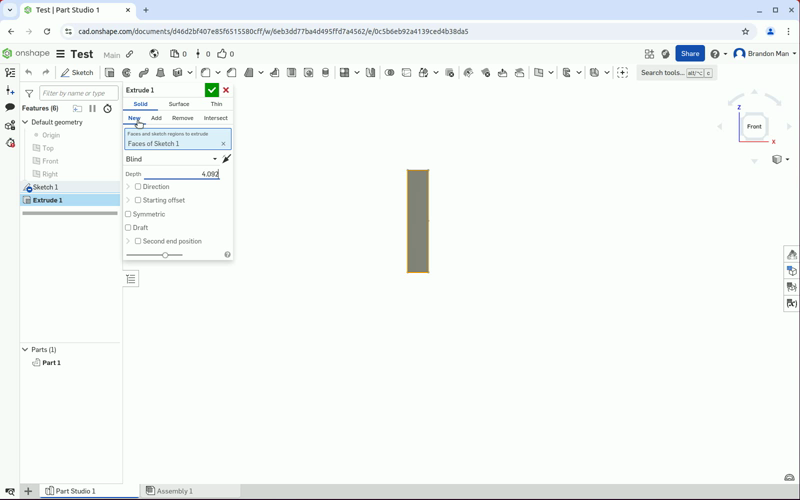
key(enter)
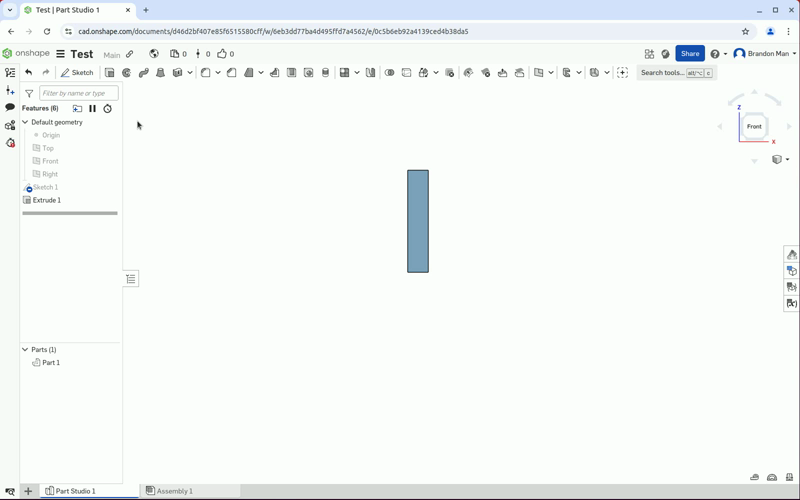
key(shift+h)
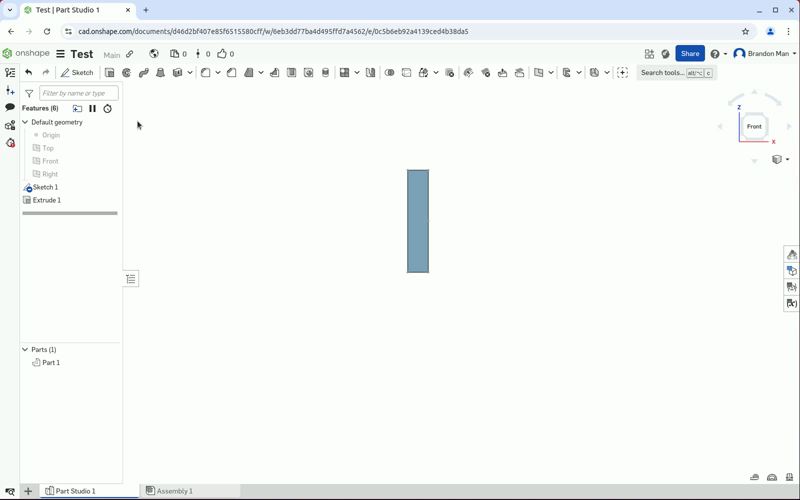
key(shift+h)
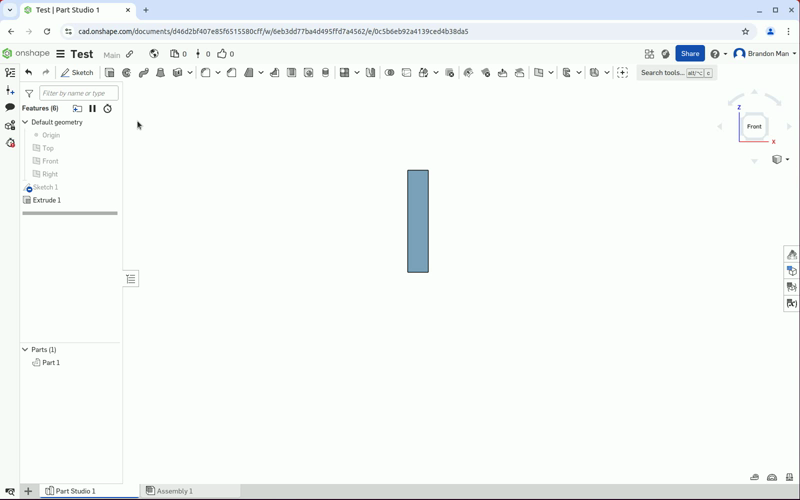
mouse_move(73, 189)
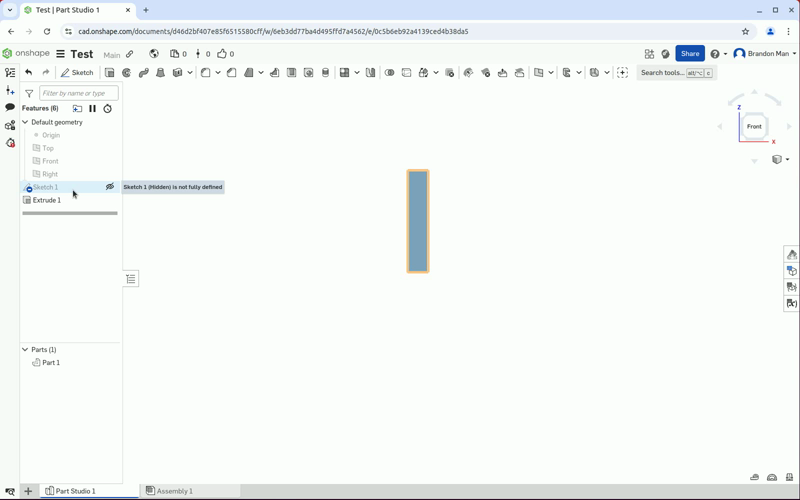
click(73, 189)
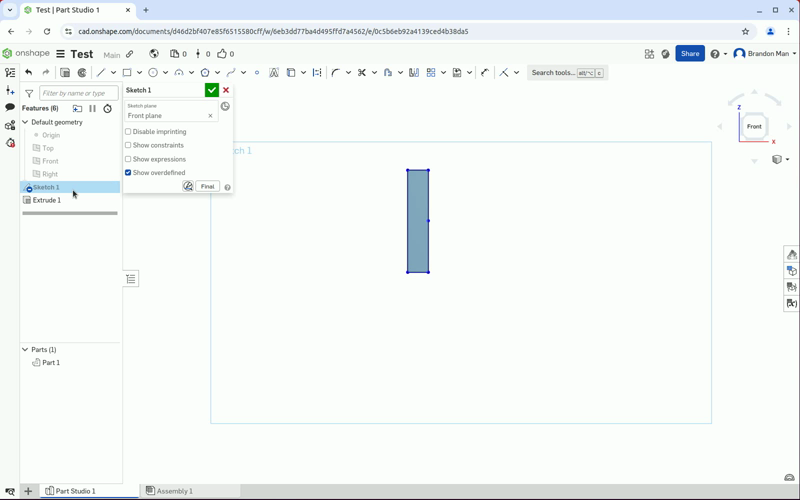
mouse_move(229, 92)
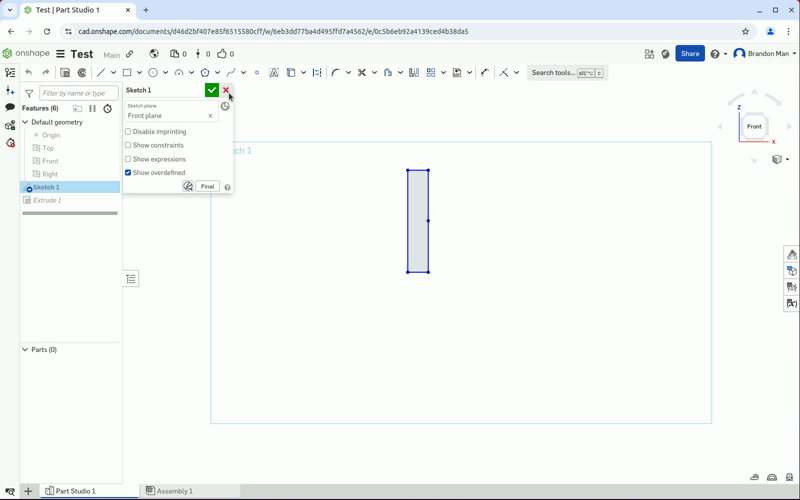
click(229, 92)
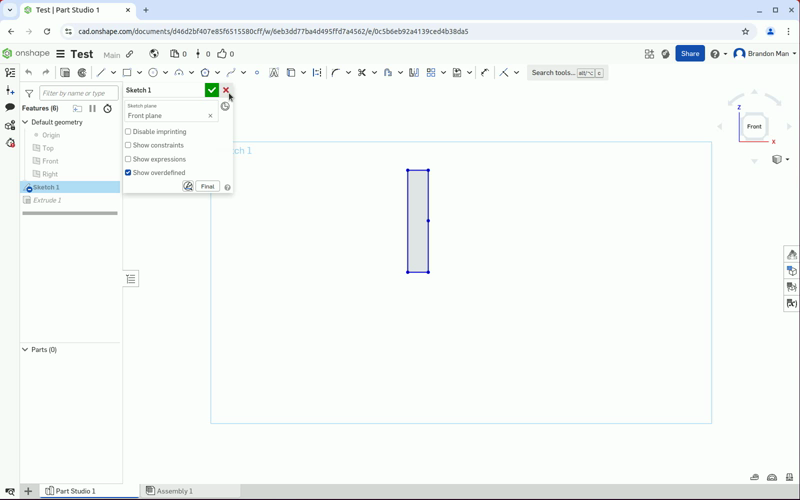
key(shift+s)
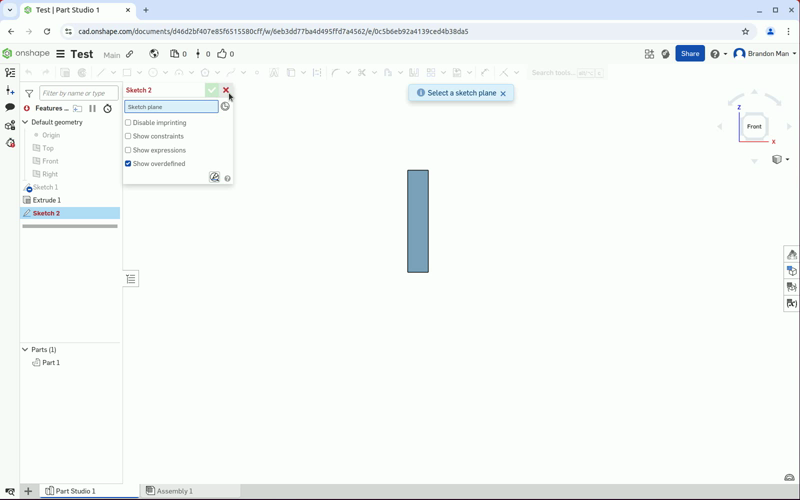
mouse_move(73, 163)
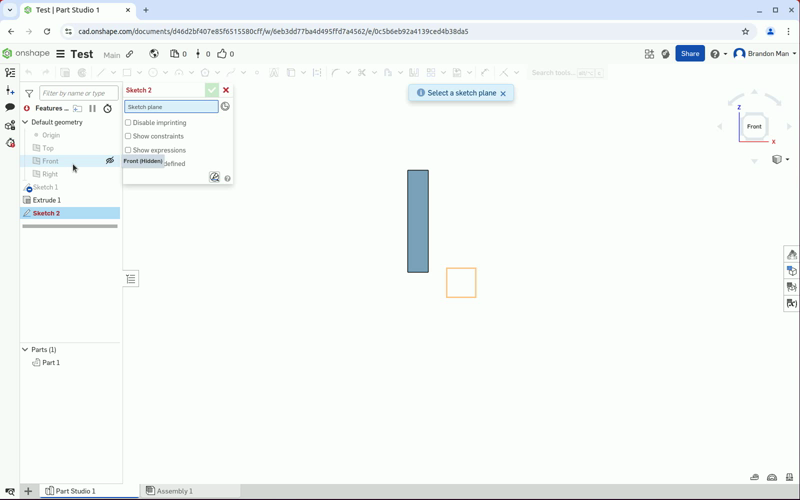
click(73, 163)
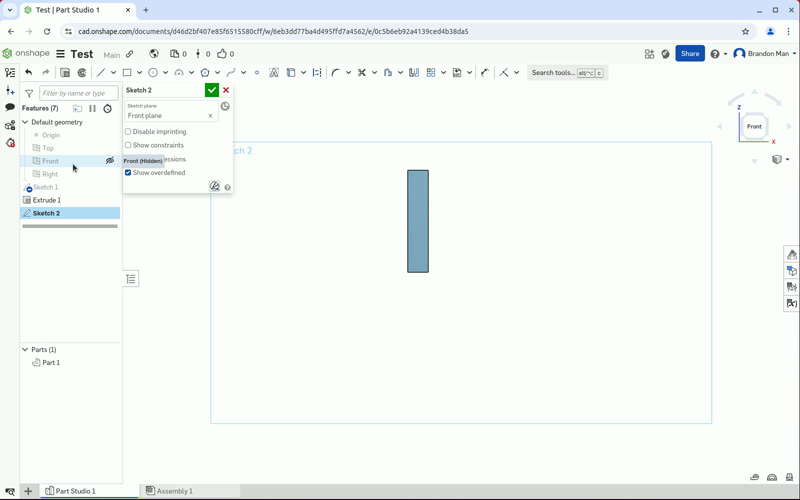
mouse_move(73, 352)
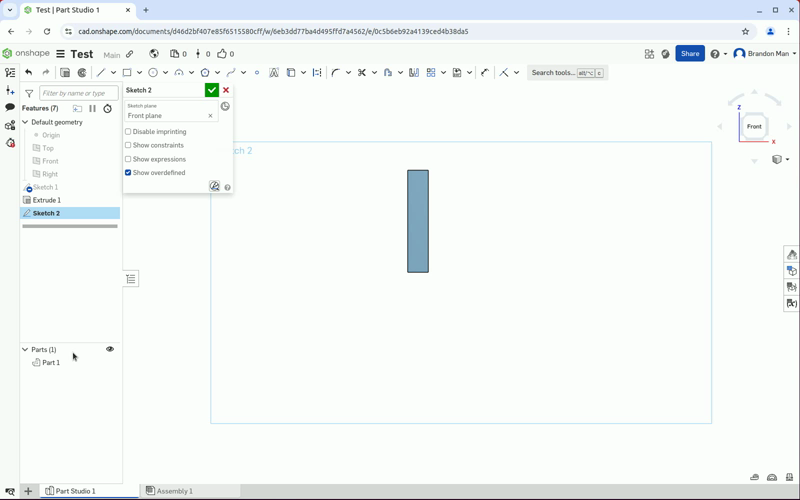
key(y)
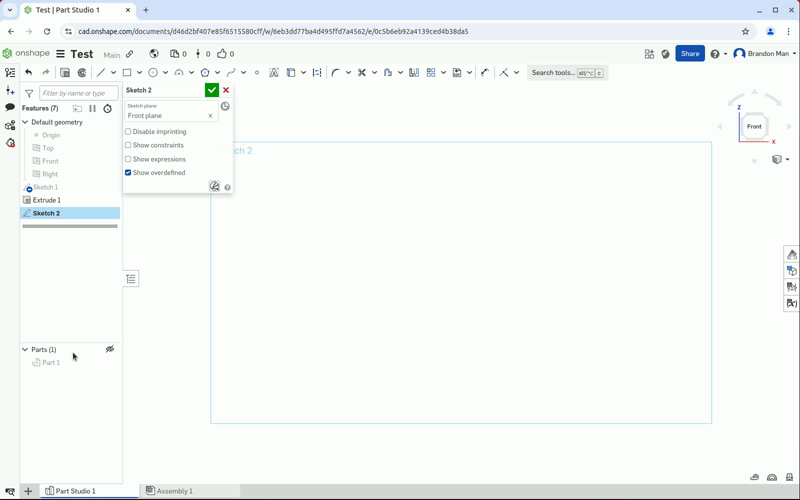
key(l)
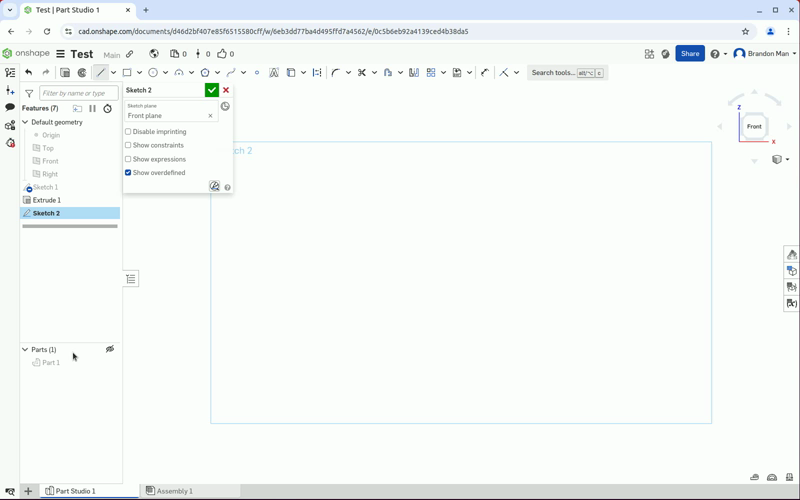
key_down(shift)
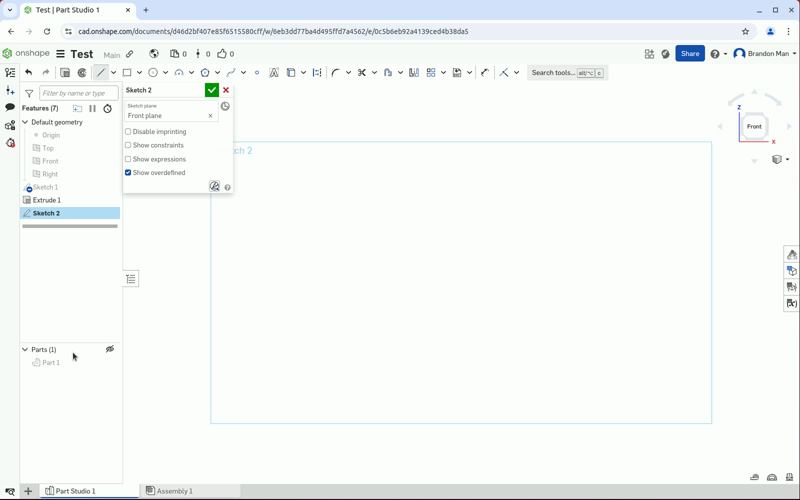
mouse_move(449, 272)
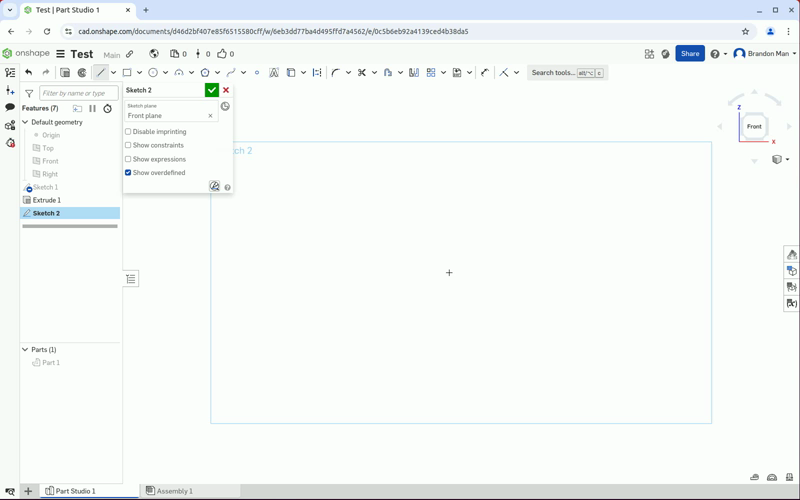
click(449, 272)
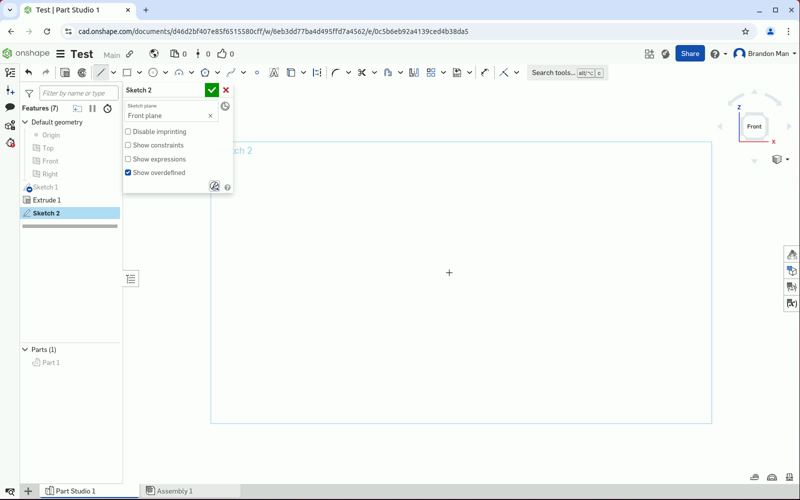
key_up(shift)
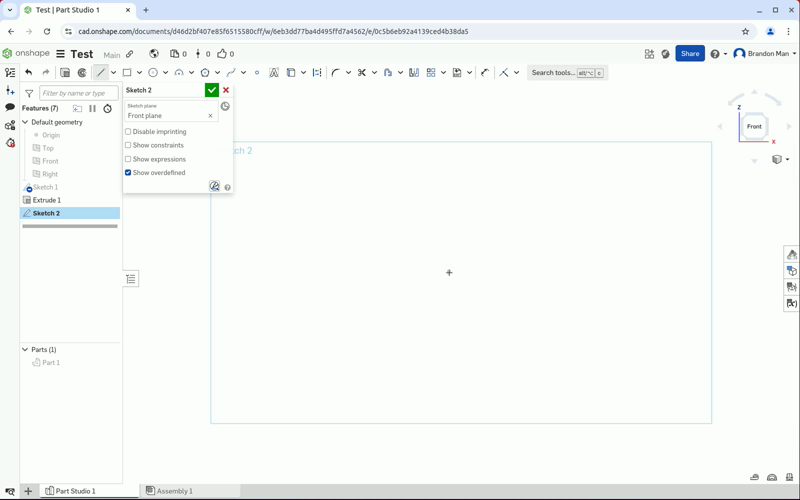
key_down(shift)
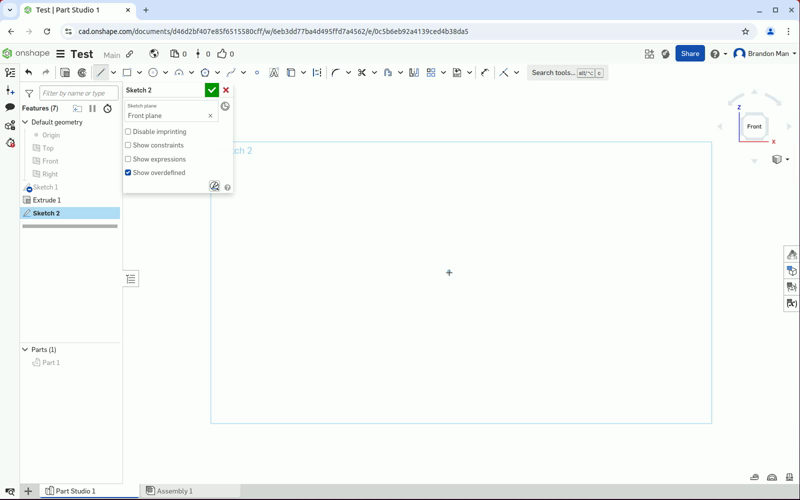
mouse_move(479, 272)
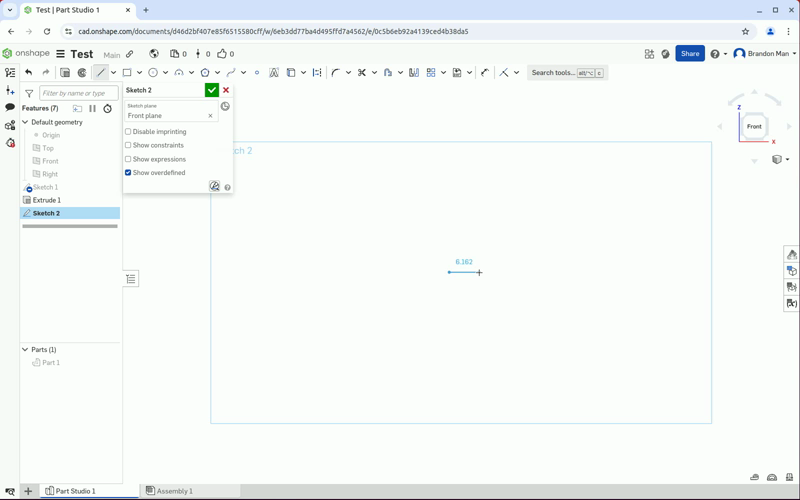
mouse_move(469, 272)
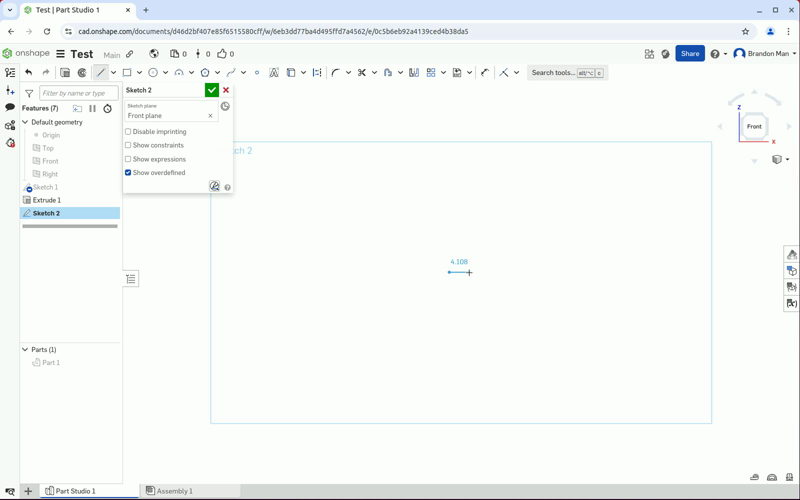
click(469, 272)
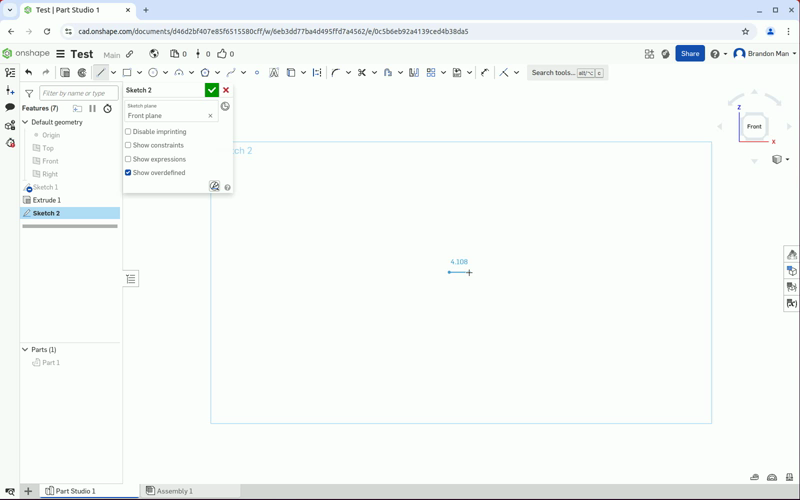
key_up(shift)
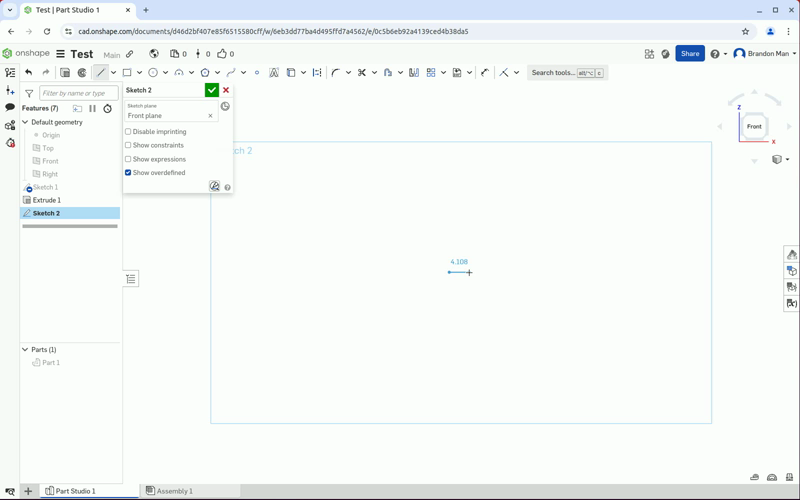
key_down(shift)
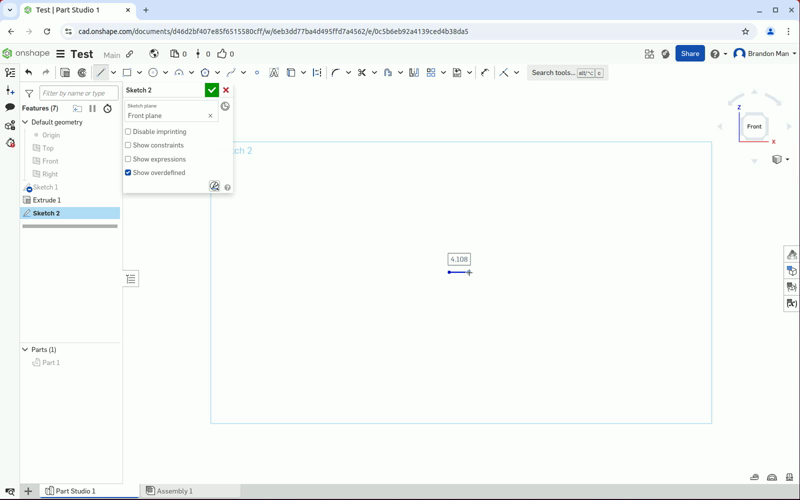
mouse_move(499, 272)
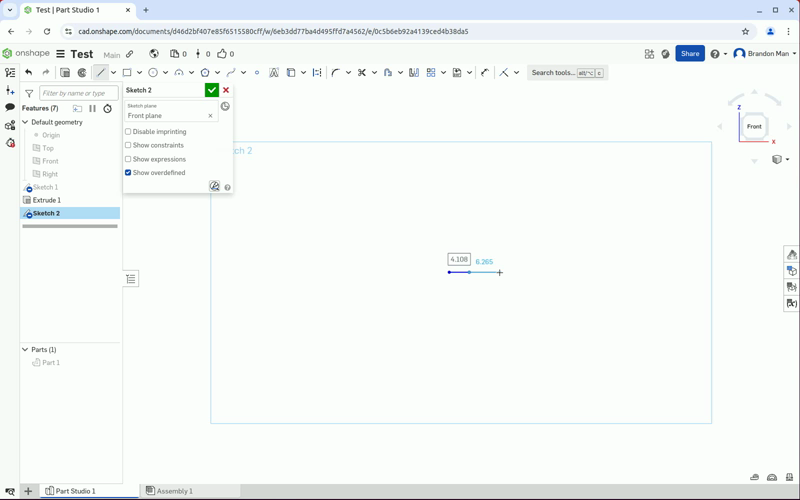
mouse_move(469, 220)
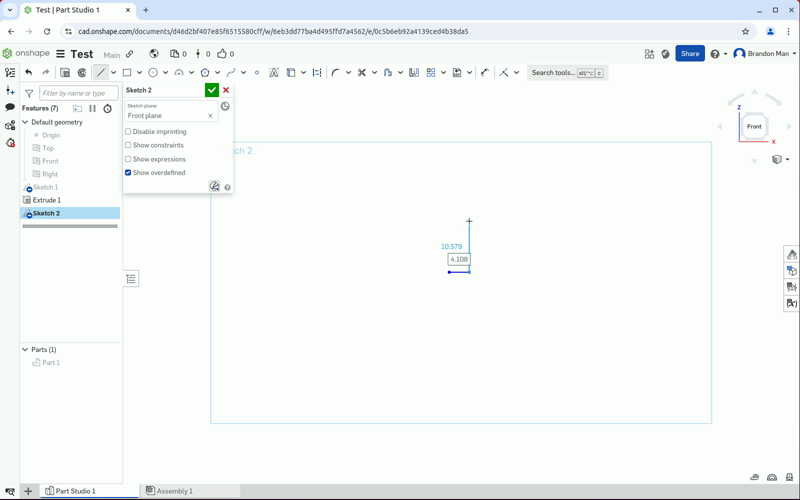
click(469, 220)
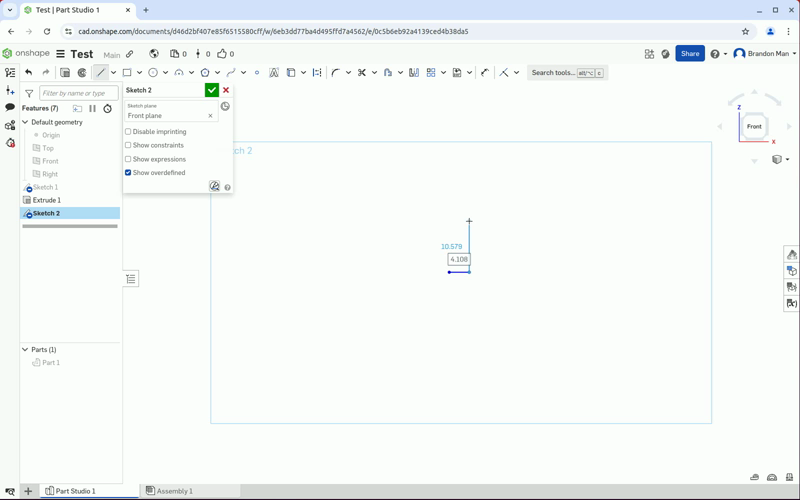
key_up(shift)
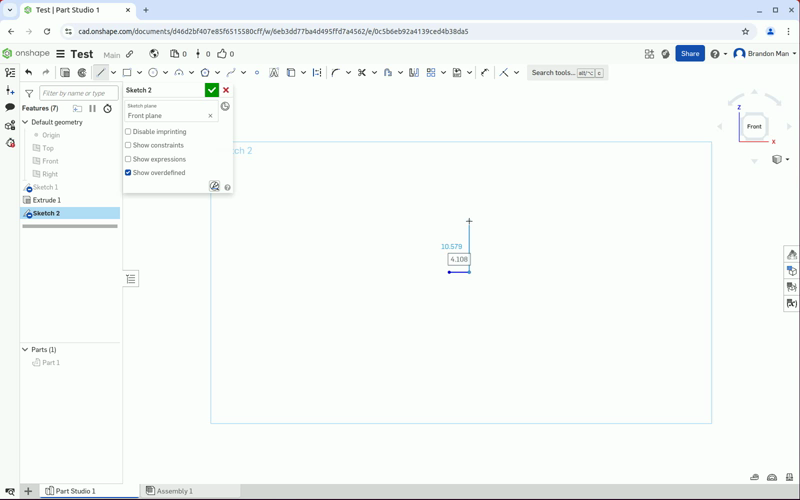
key_down(shift)
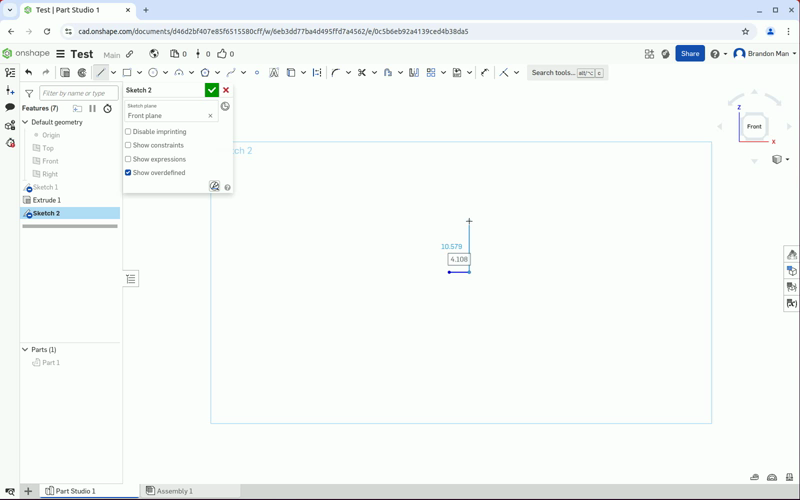
mouse_move(499, 220)
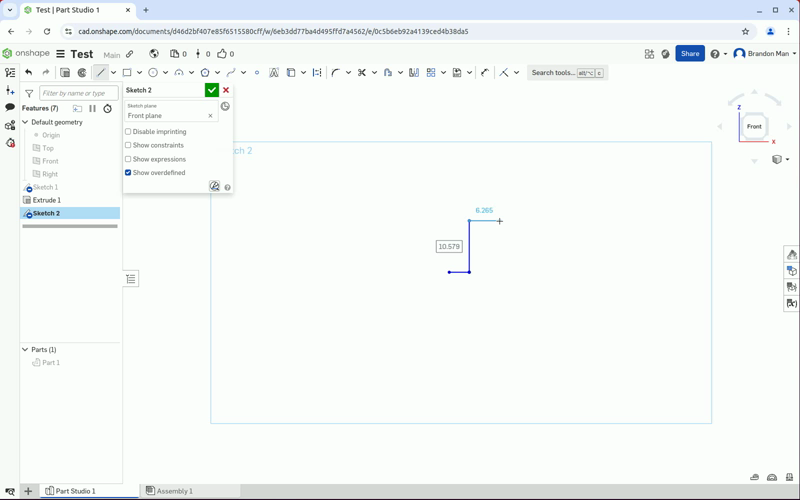
mouse_move(469, 170)
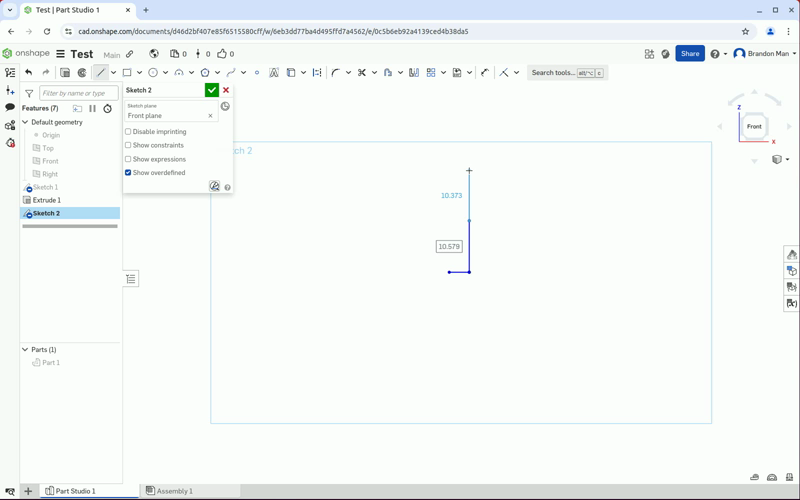
click(469, 170)
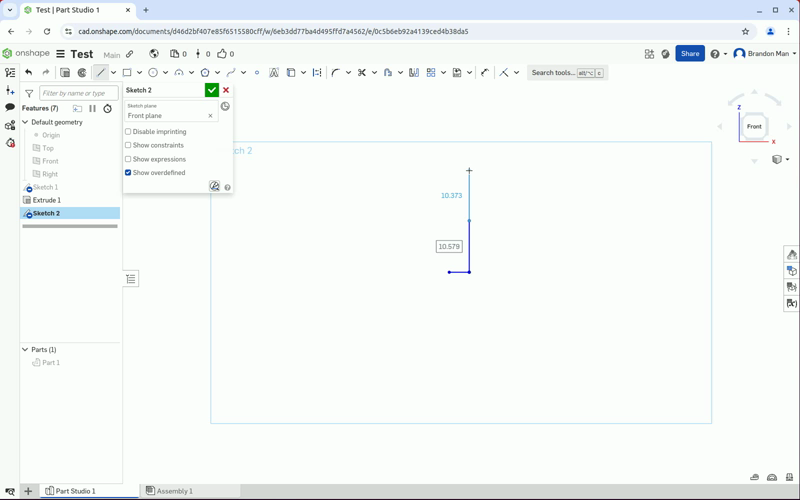
key_up(shift)
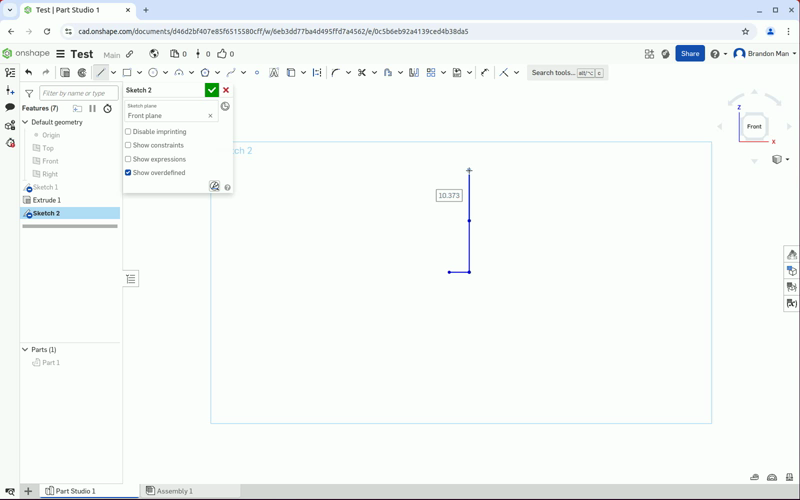
key_down(shift)
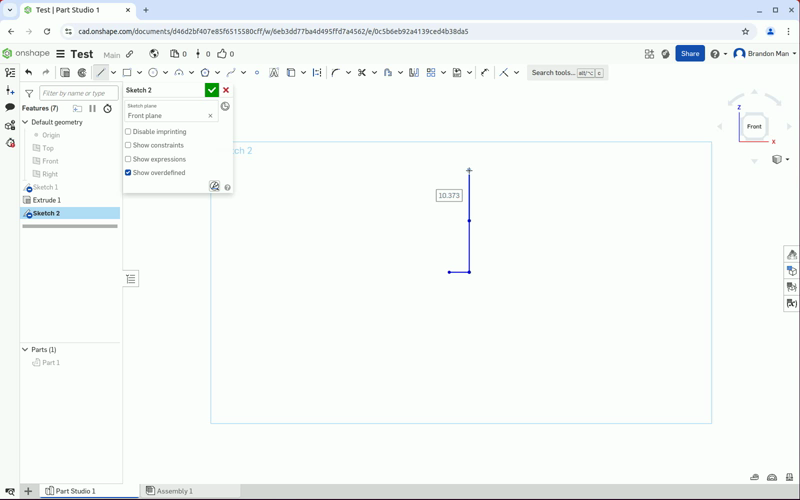
mouse_move(499, 170)
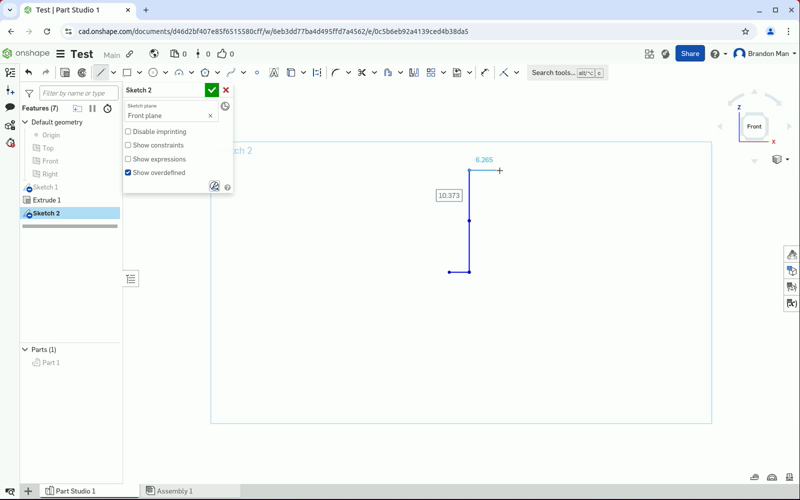
mouse_move(449, 170)
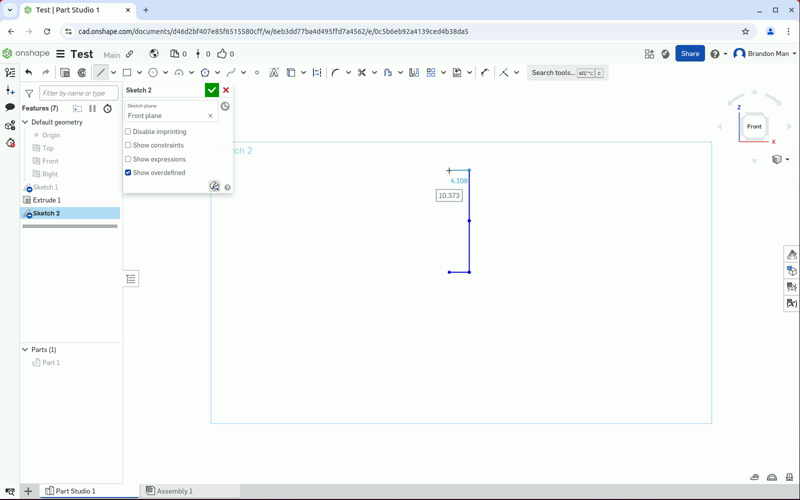
click(449, 170)
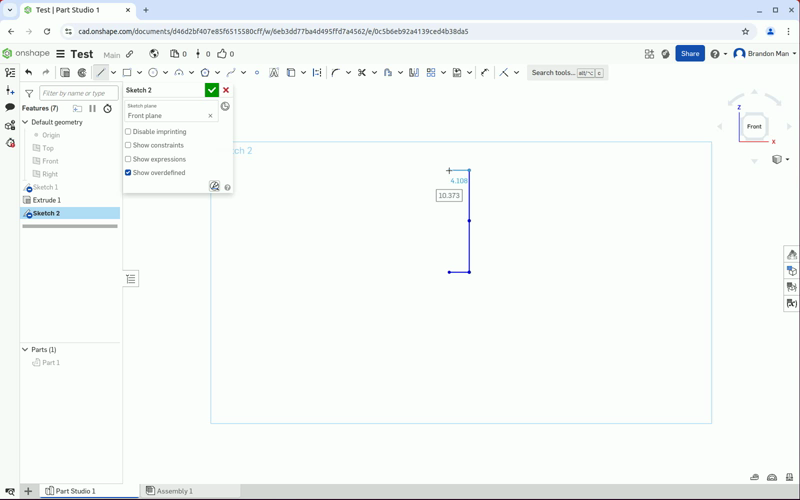
key_up(shift)
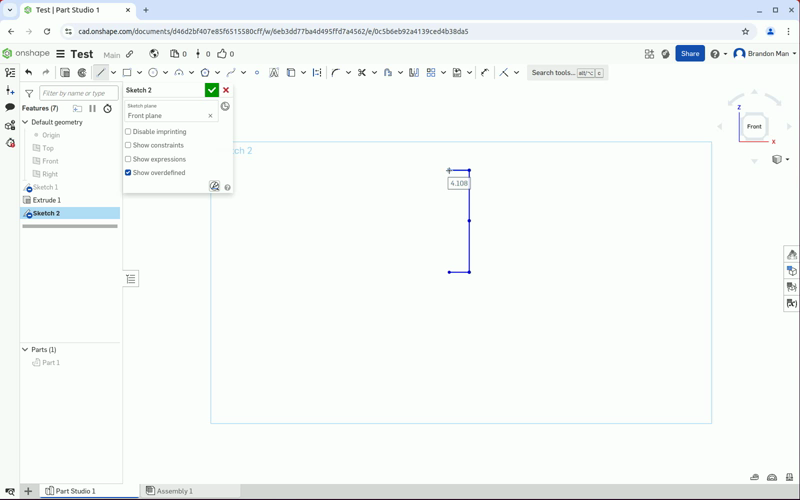
key_down(shift)
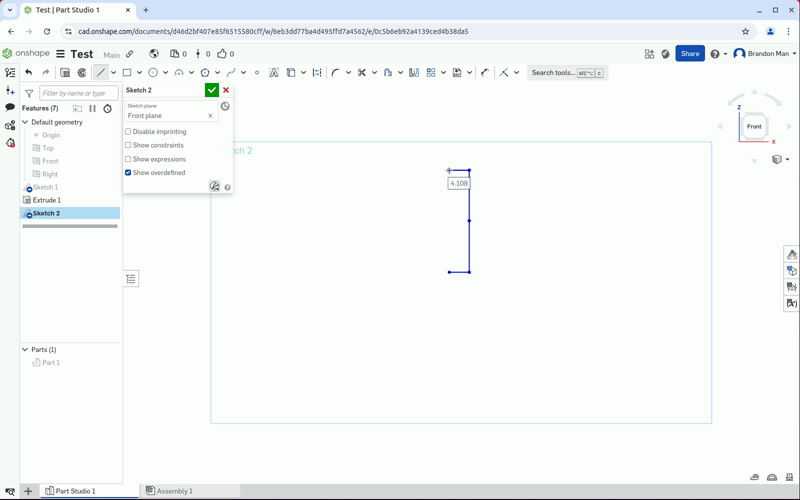
mouse_move(449, 272)
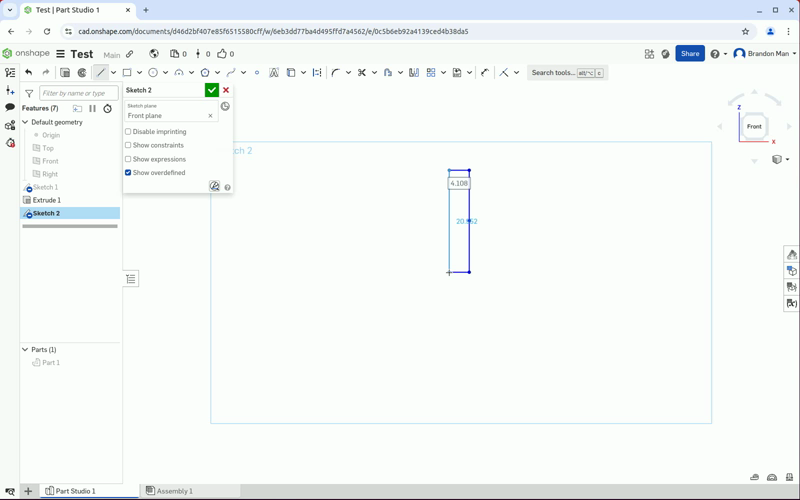
key_up(shift)
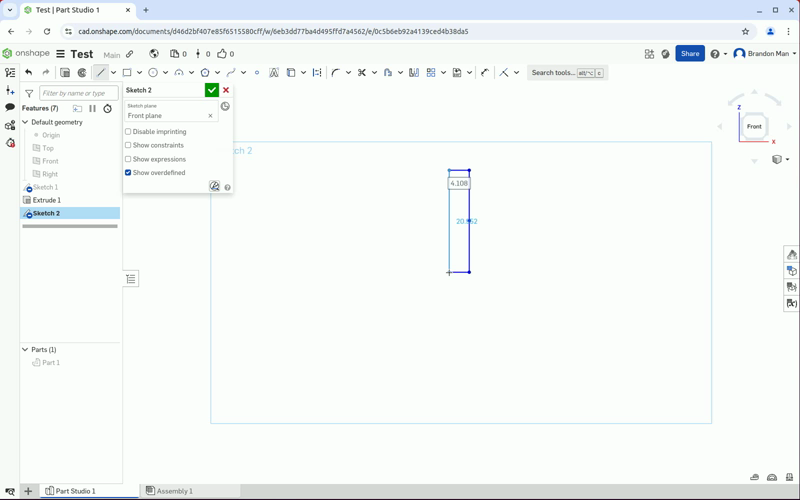
click(449, 272)
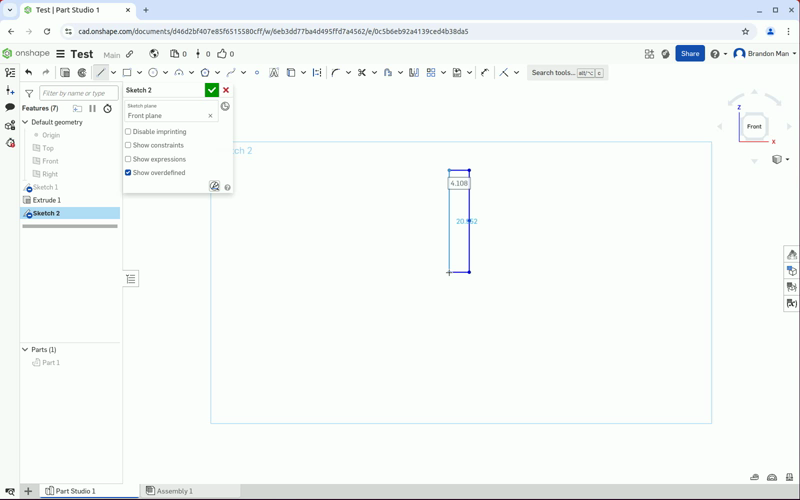
key(esc)
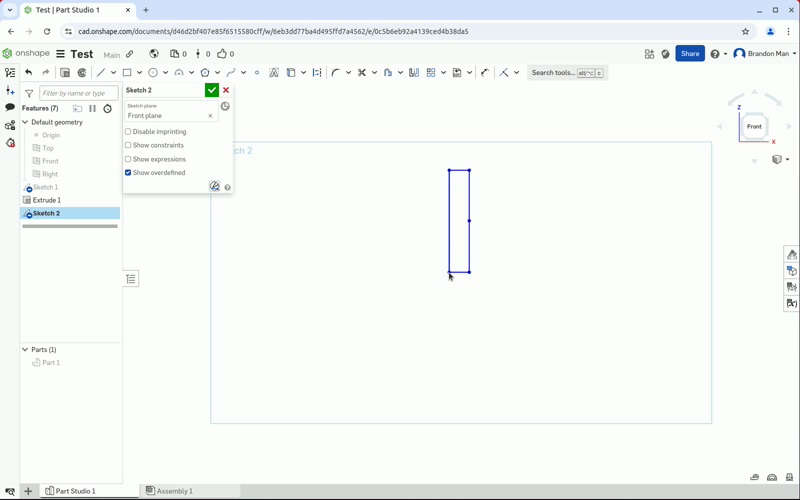
mouse_move(466, 241)
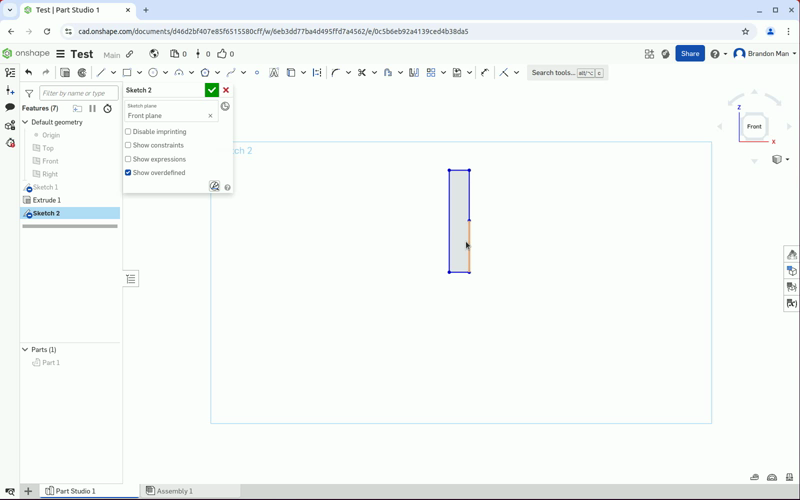
click(466, 241)
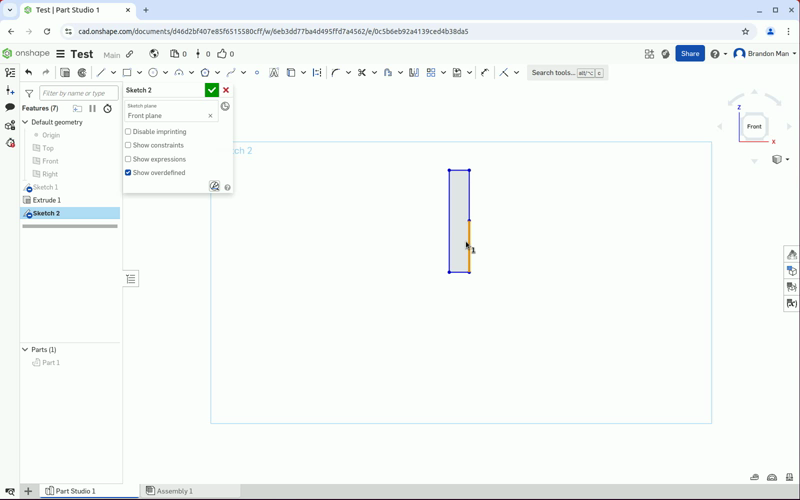
mouse_move(73, 352)
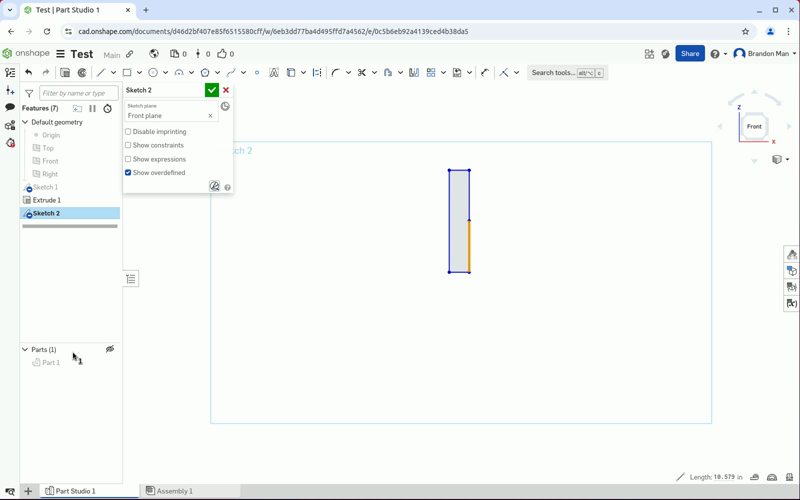
key(shift+y)
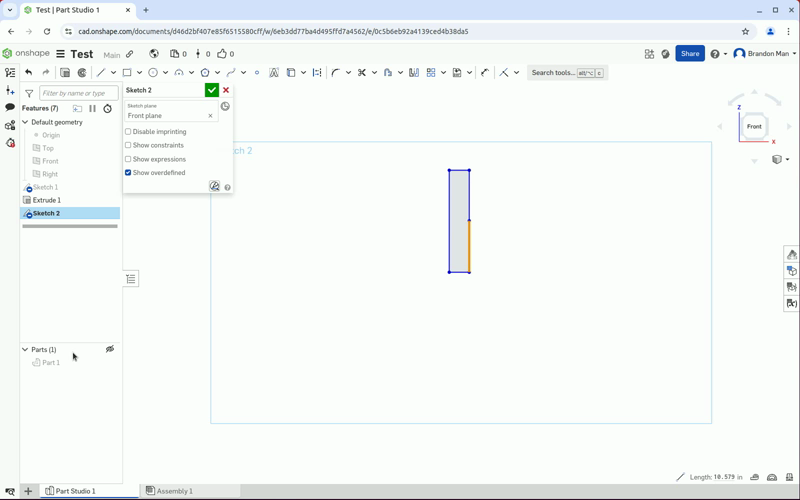
key(shift+e)
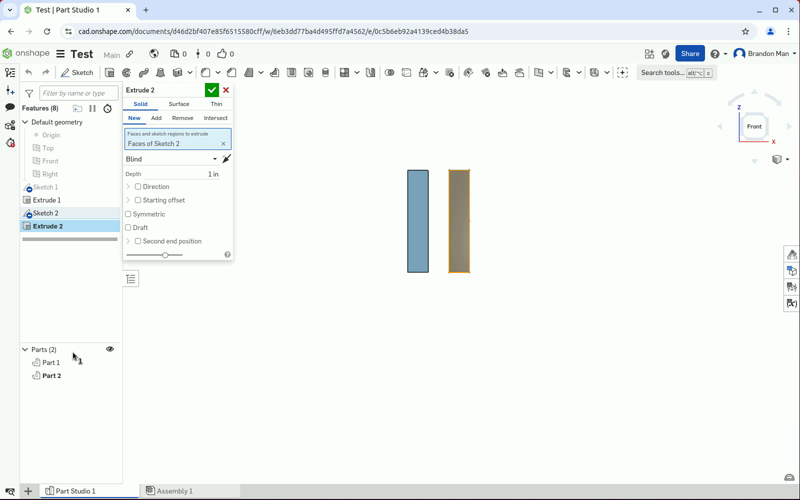
mouse_move(143, 106)
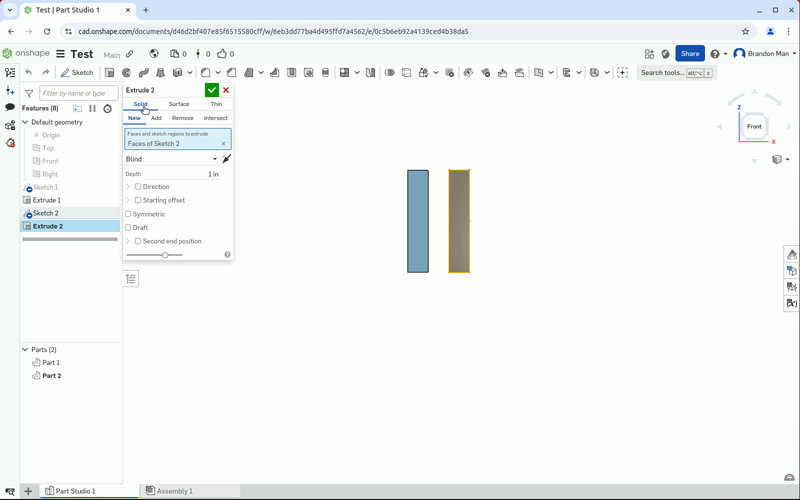
click(143, 106)
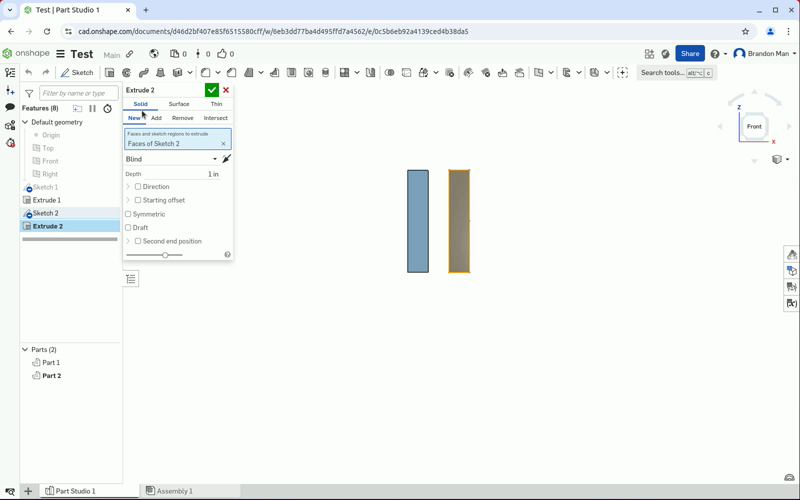
mouse_move(137, 120)
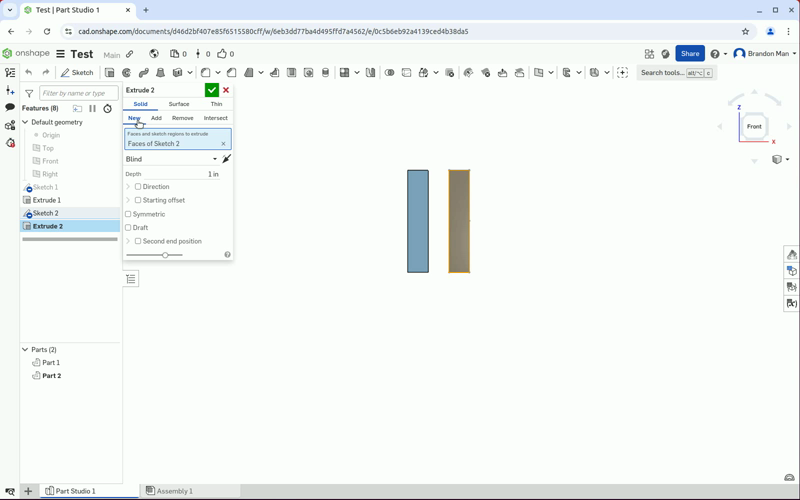
click(137, 120)
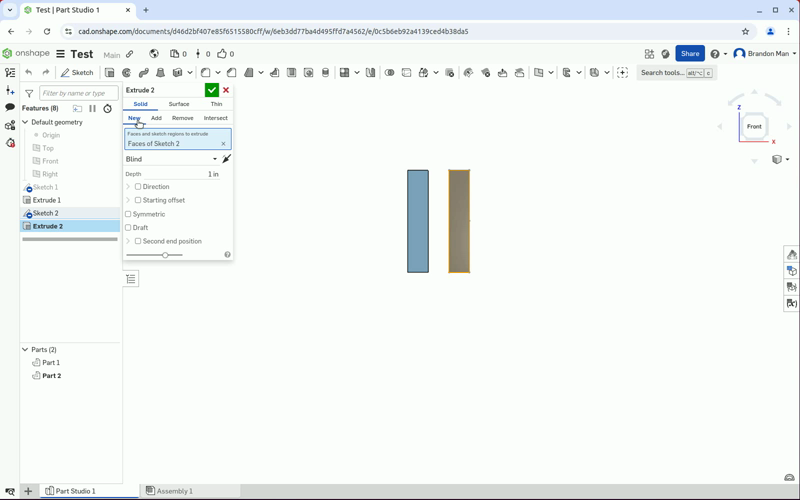
key(tab, 4)
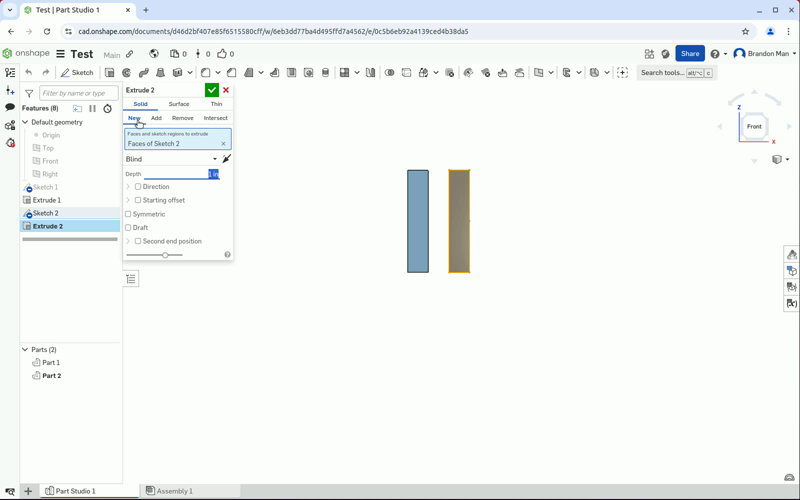
text(4.092)
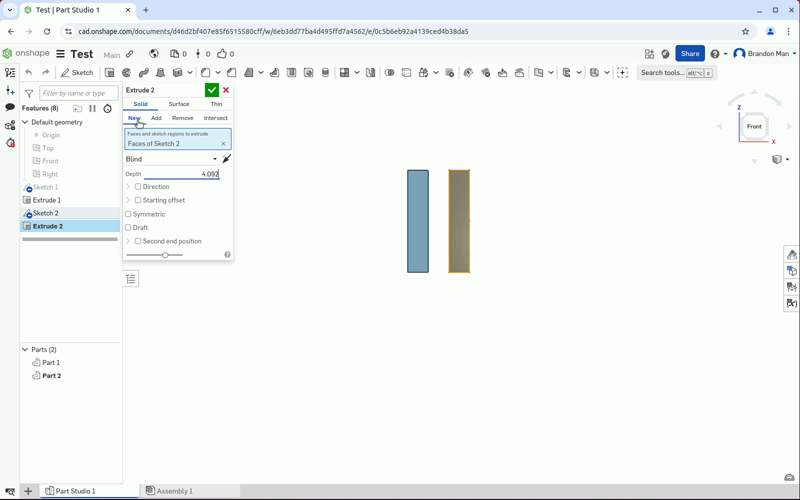
key(enter)
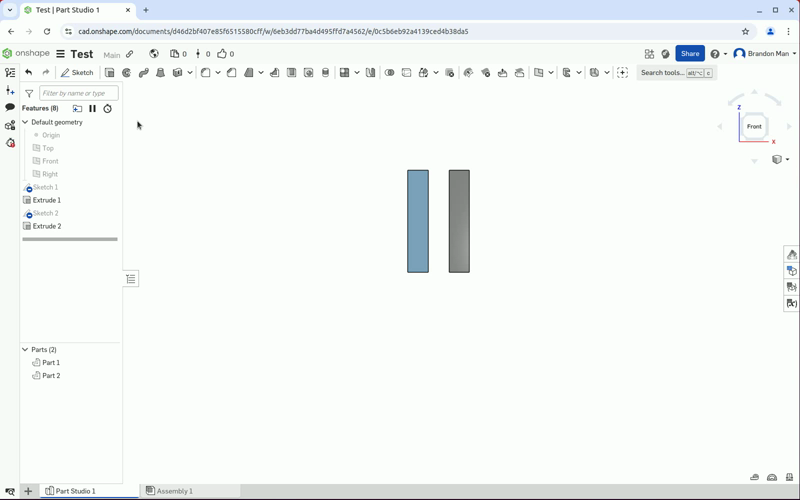
key(shift+h)
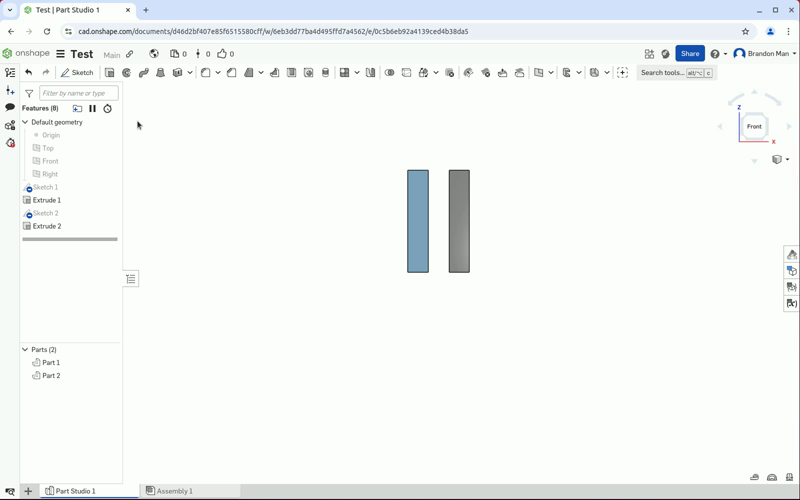
key(shift+h)
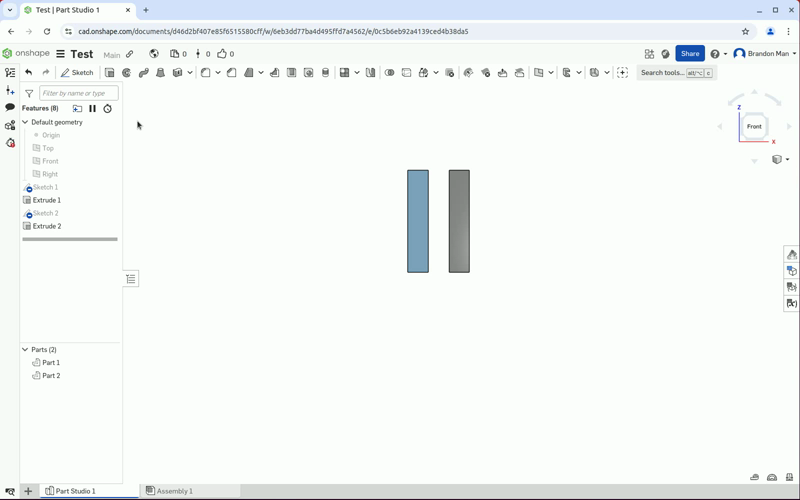
mouse_move(73, 189)
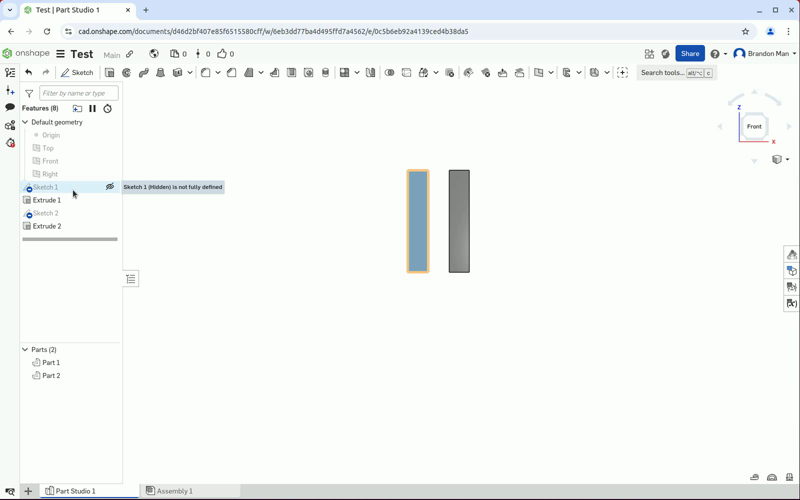
click(73, 189)
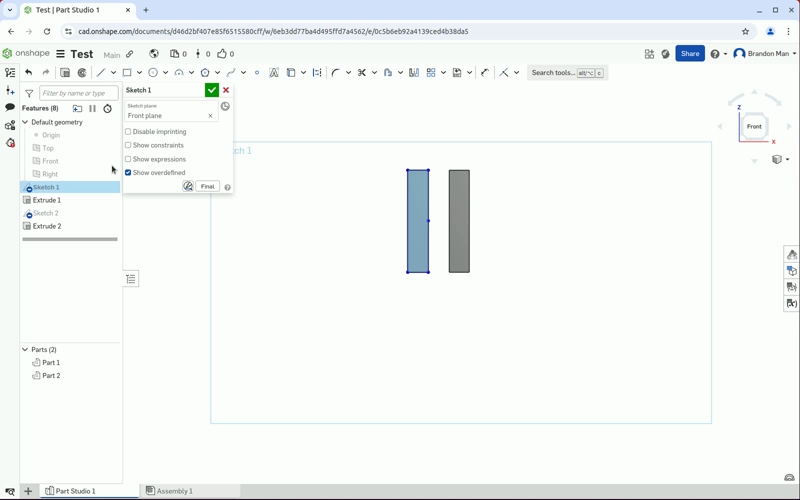
mouse_move(229, 92)
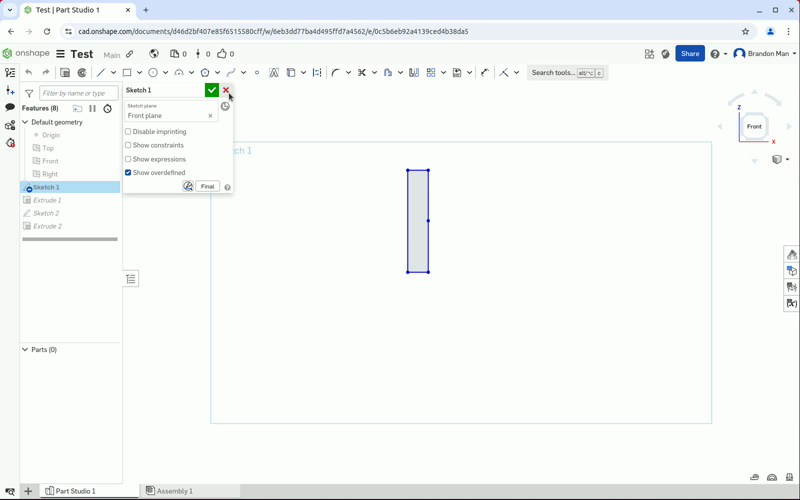
click(229, 92)
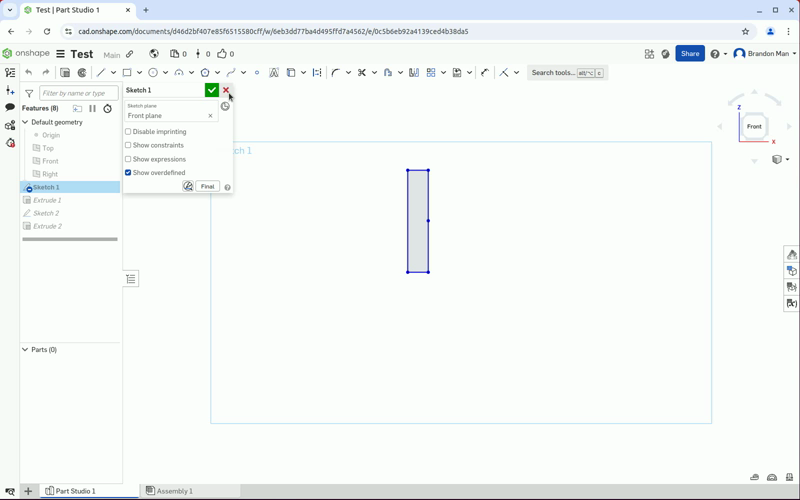
key(shift+s)
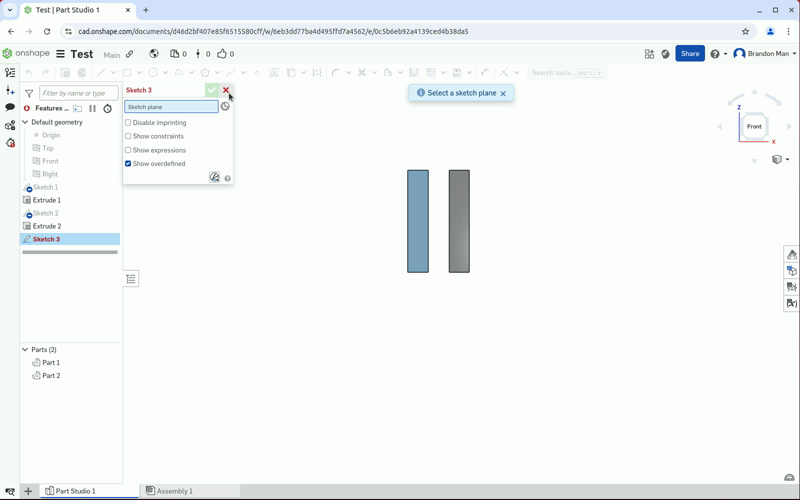
mouse_move(73, 163)
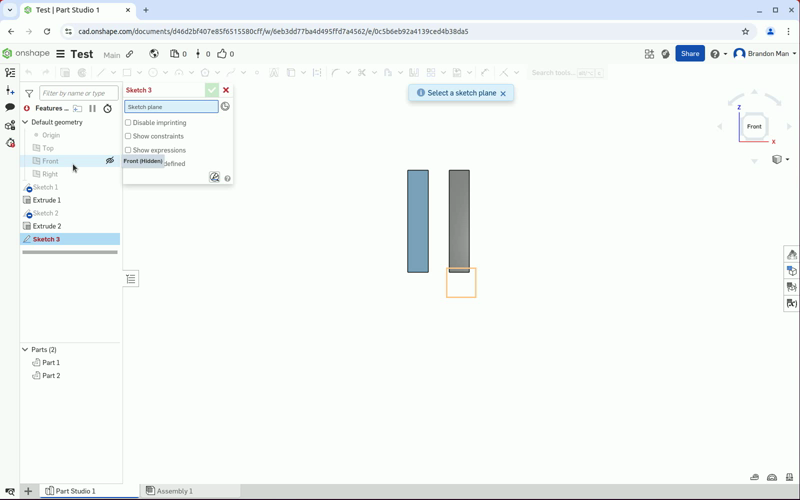
click(73, 163)
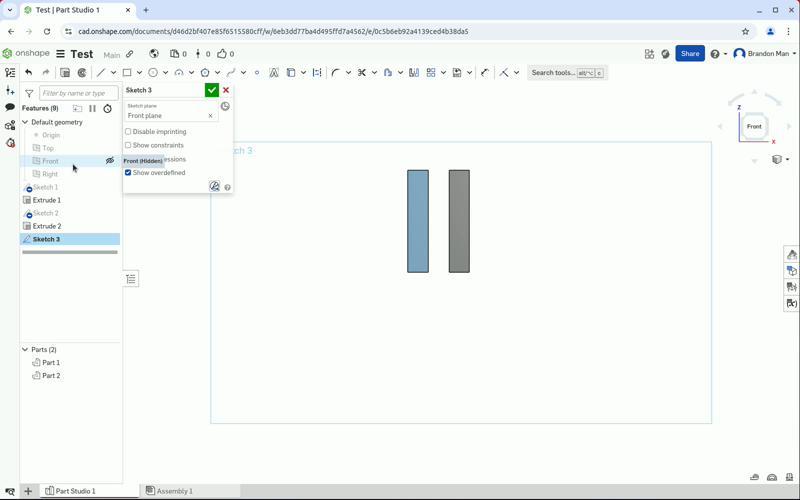
mouse_move(73, 352)
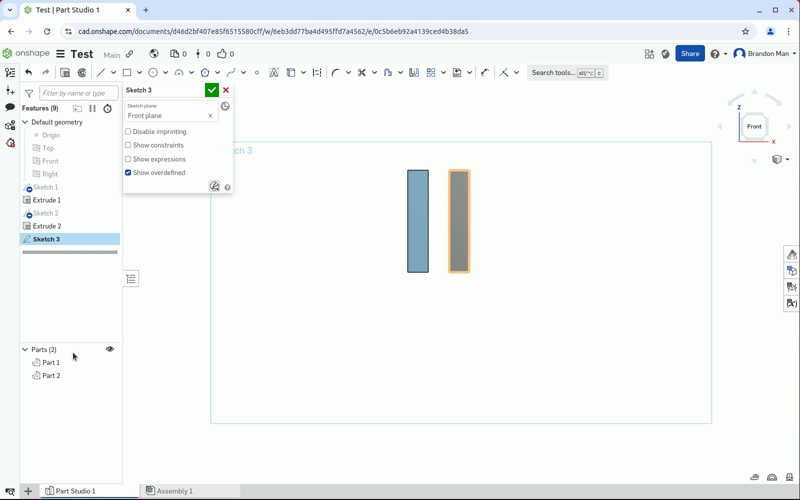
key(y)
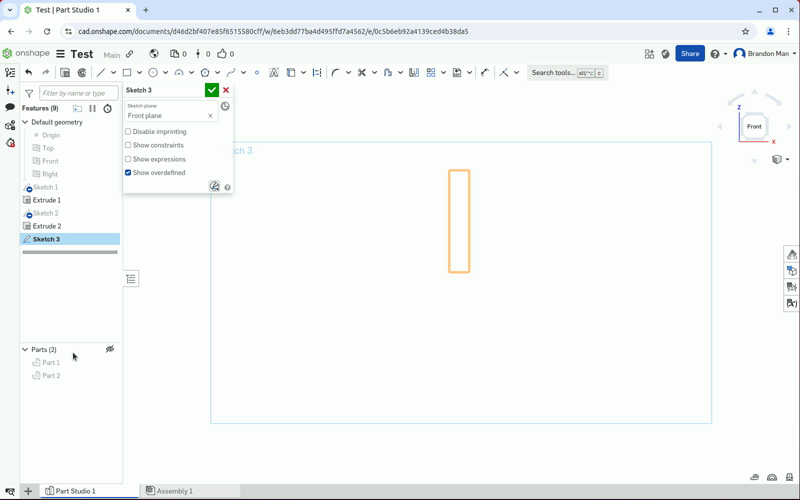
key(l)
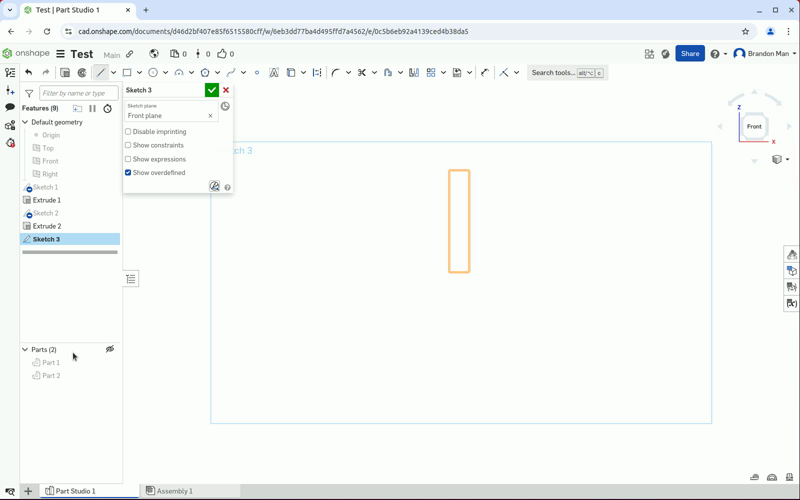
key_down(shift)
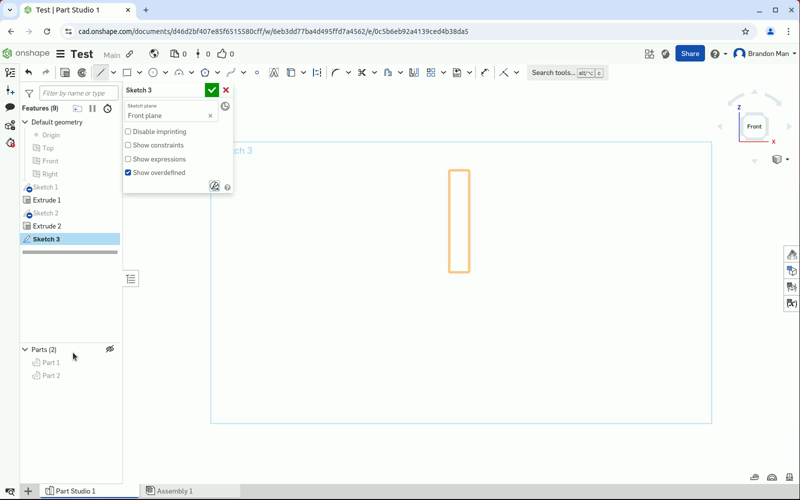
mouse_move(489, 272)
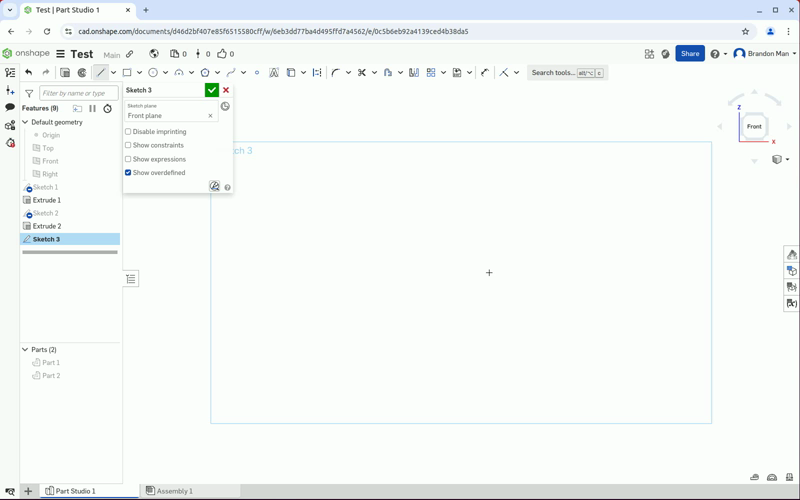
click(489, 272)
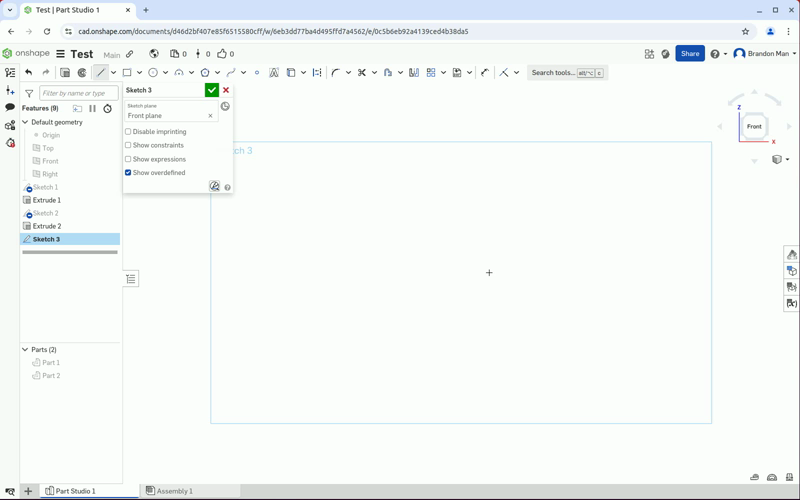
key_up(shift)
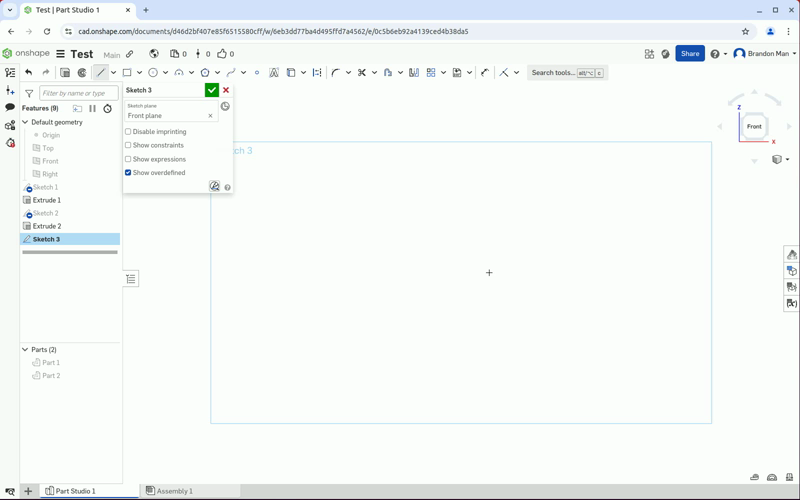
key_down(shift)
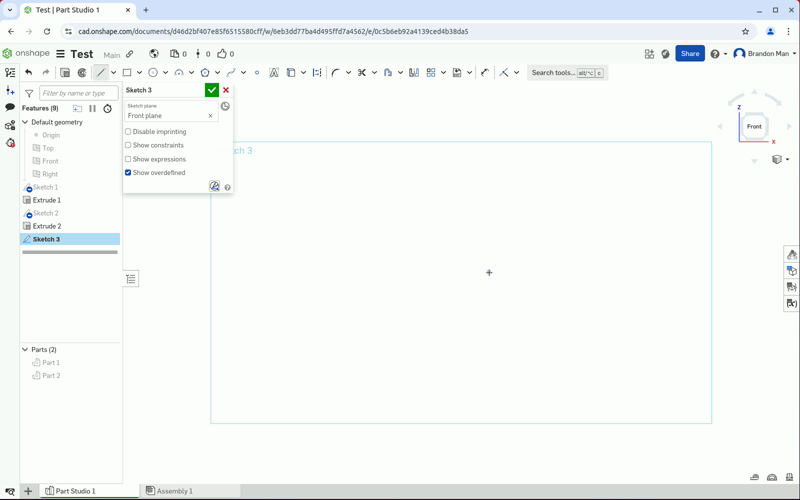
mouse_move(519, 272)
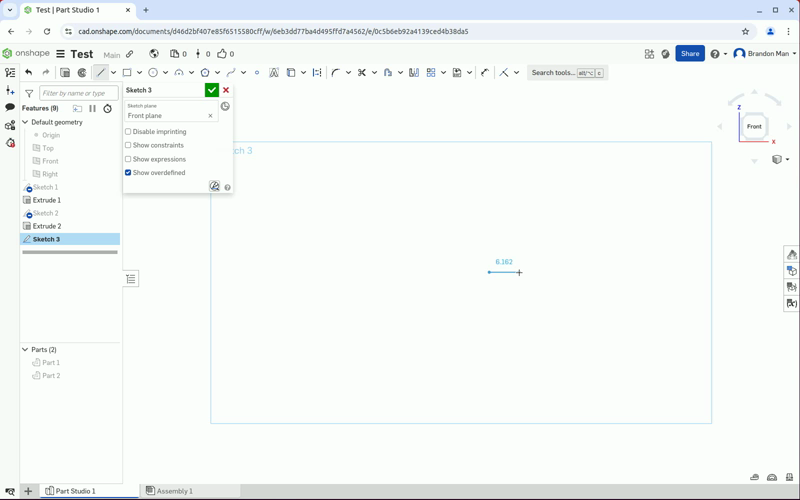
mouse_move(509, 272)
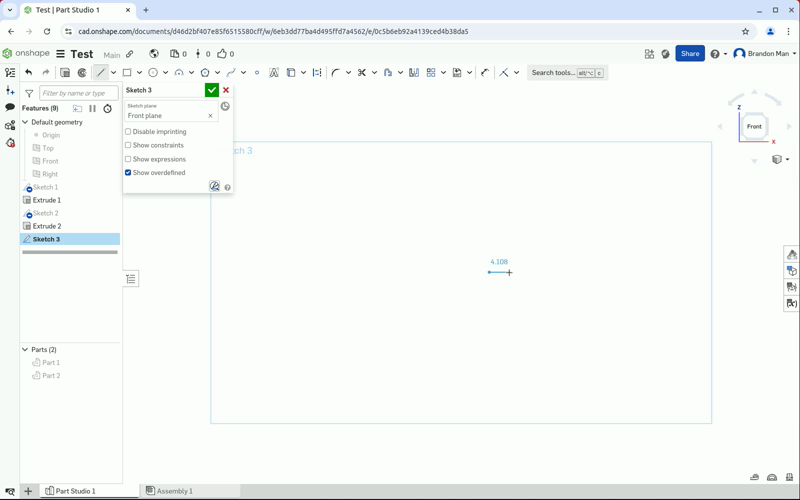
click(509, 272)
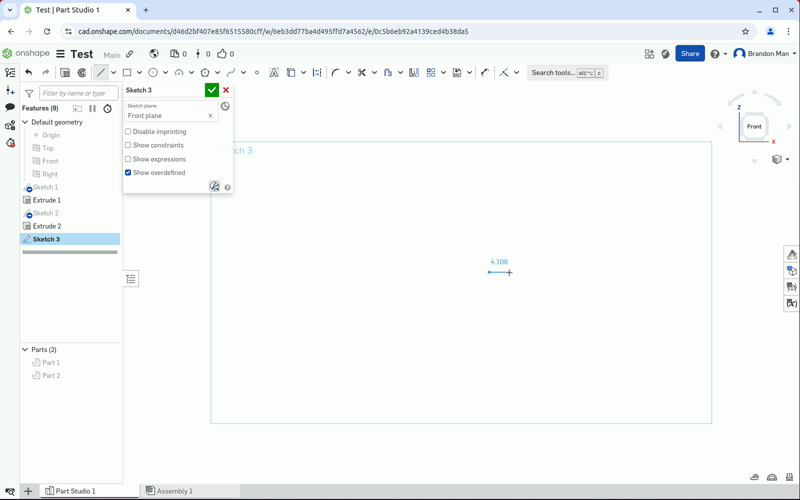
key_up(shift)
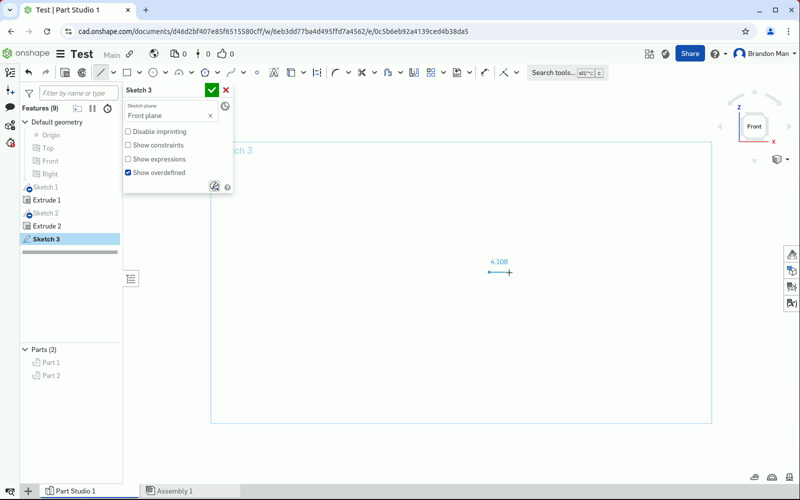
key_down(shift)
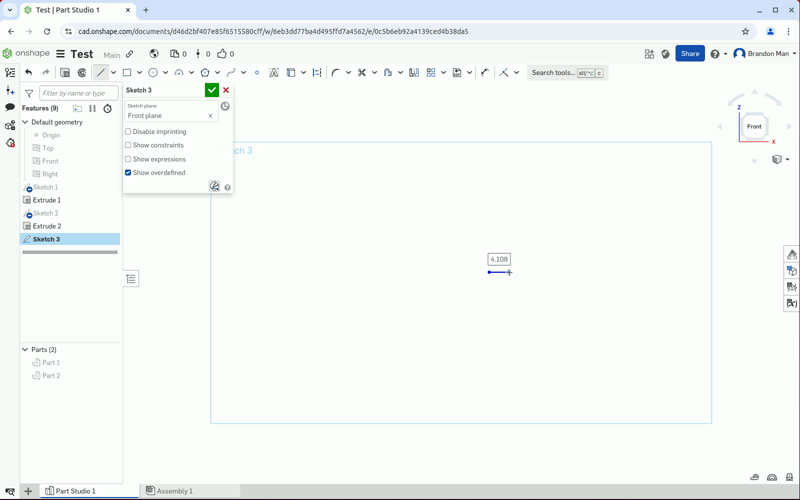
mouse_move(539, 272)
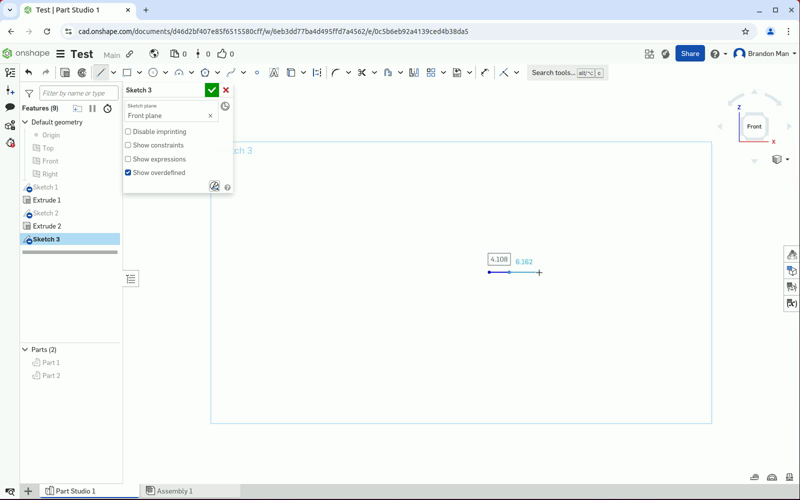
mouse_move(509, 220)
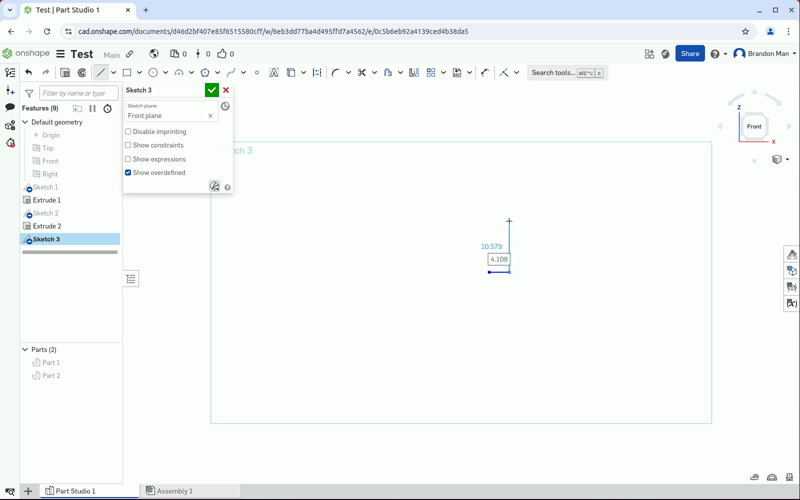
click(509, 220)
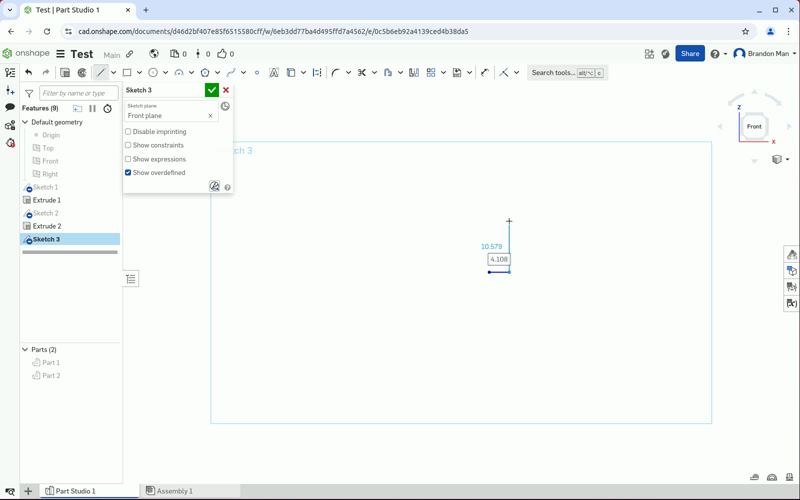
key_up(shift)
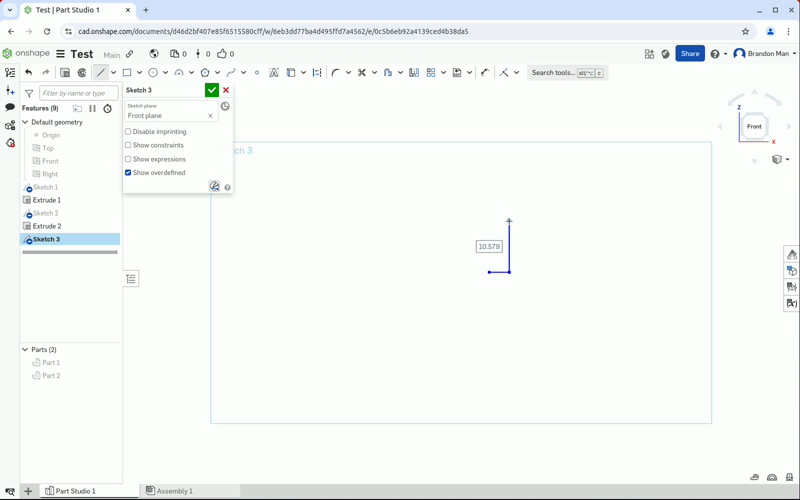
key_down(shift)
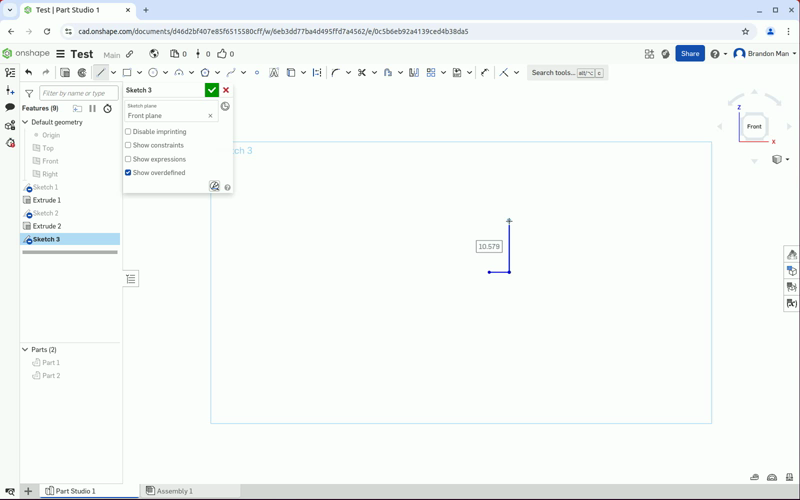
mouse_move(539, 220)
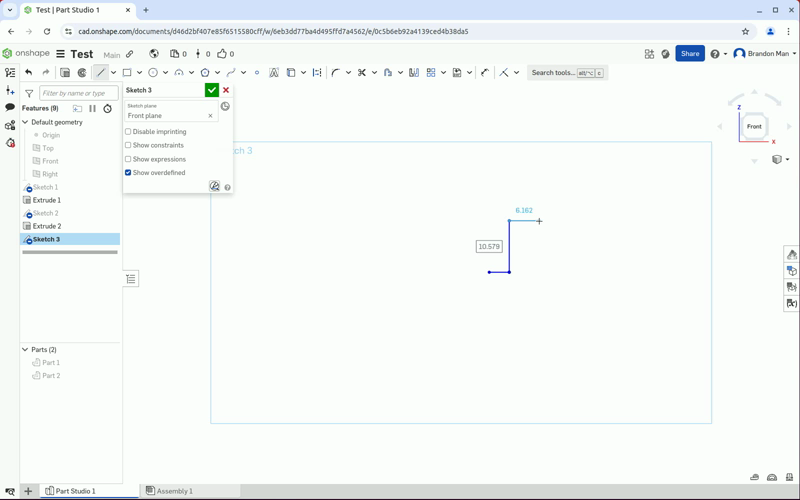
mouse_move(509, 170)
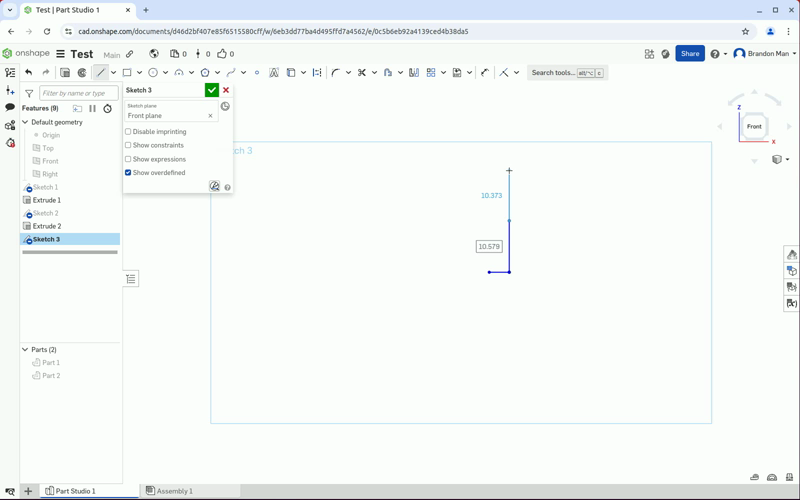
click(509, 170)
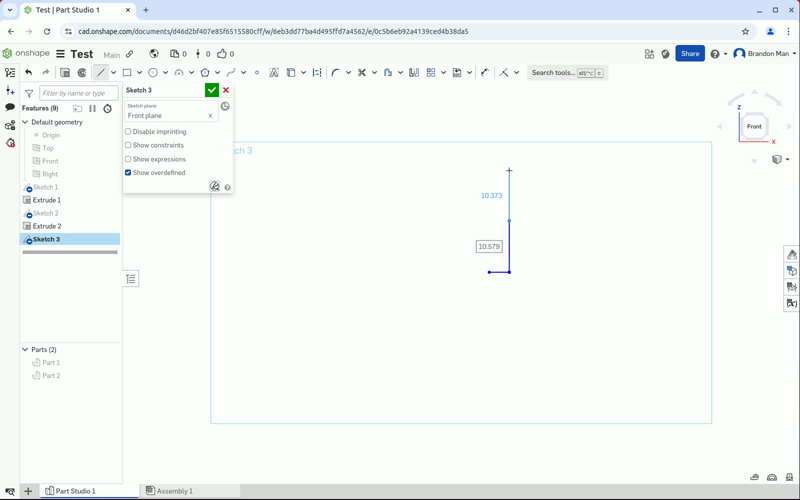
key_up(shift)
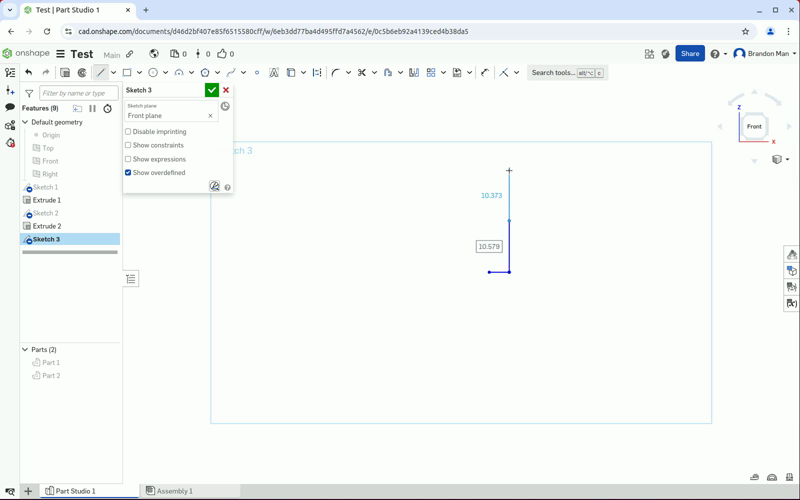
key_down(shift)
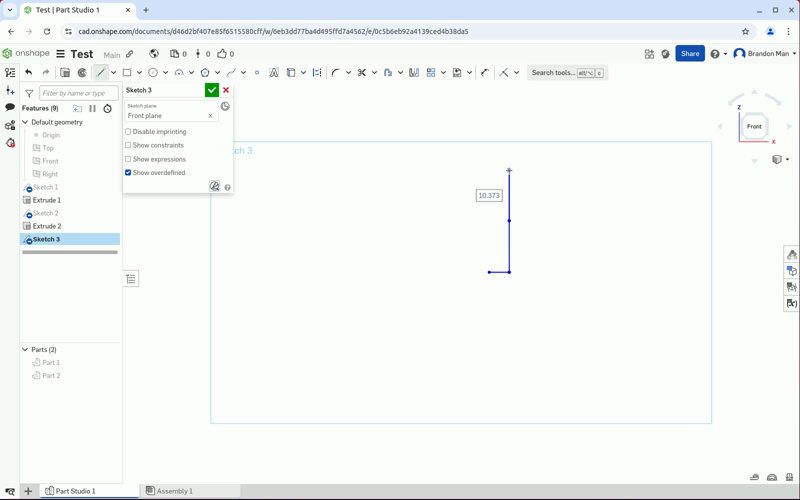
mouse_move(539, 170)
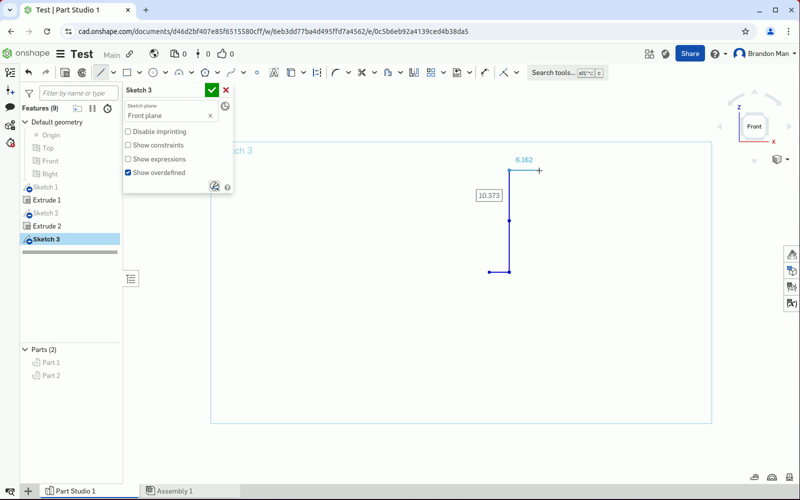
mouse_move(489, 170)
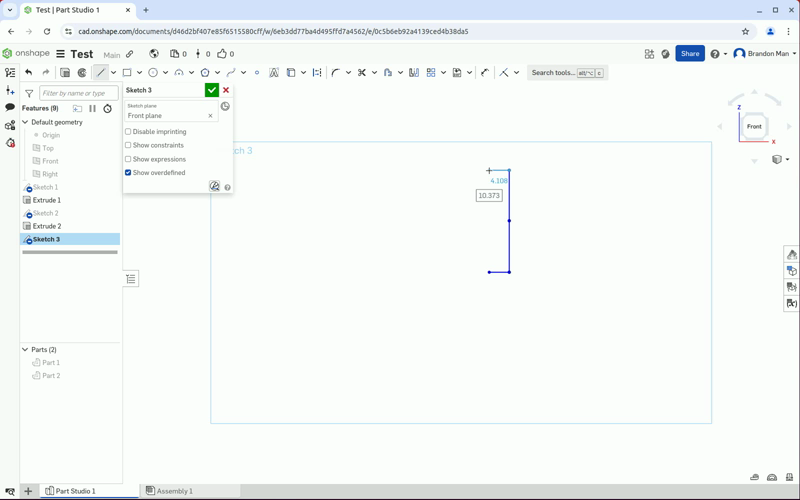
click(489, 170)
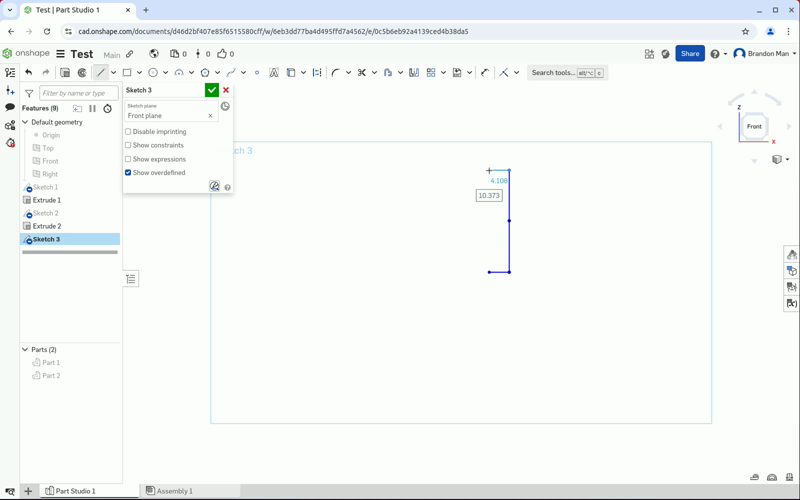
key_up(shift)
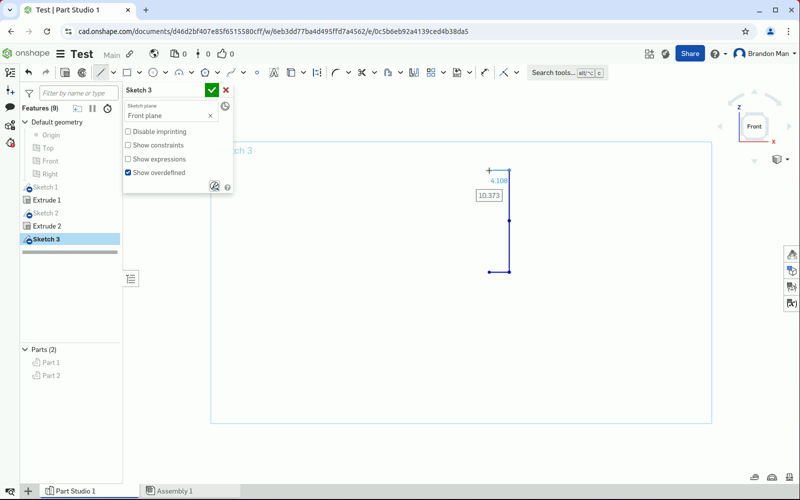
key_down(shift)
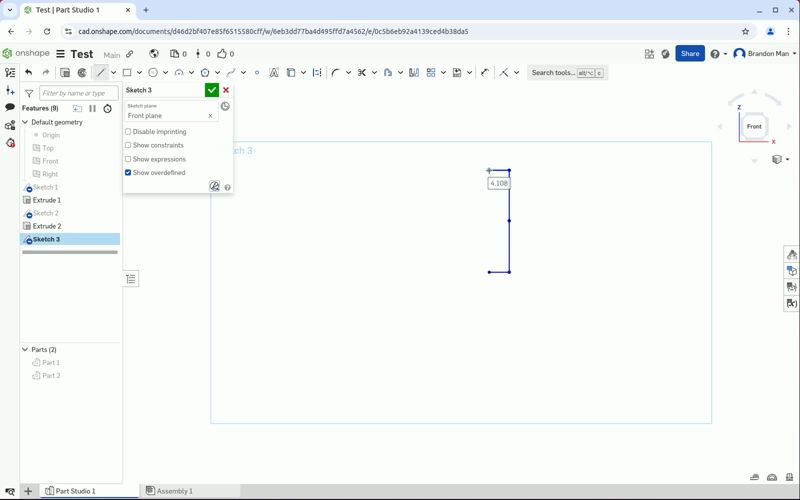
mouse_move(489, 272)
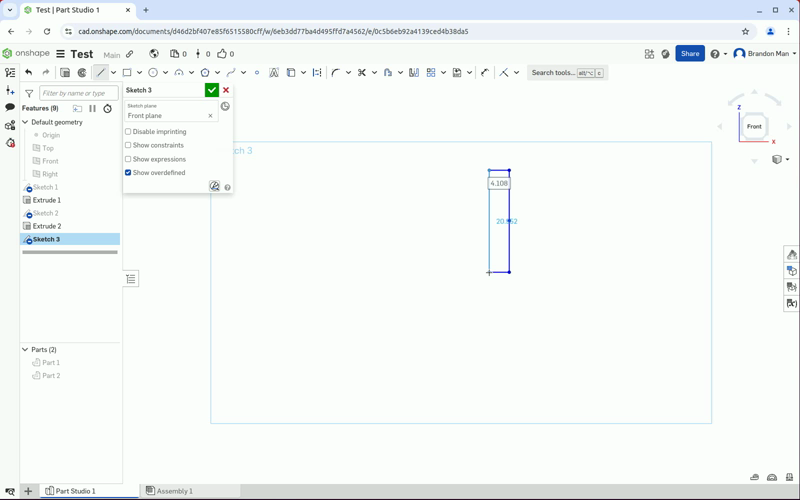
key_up(shift)
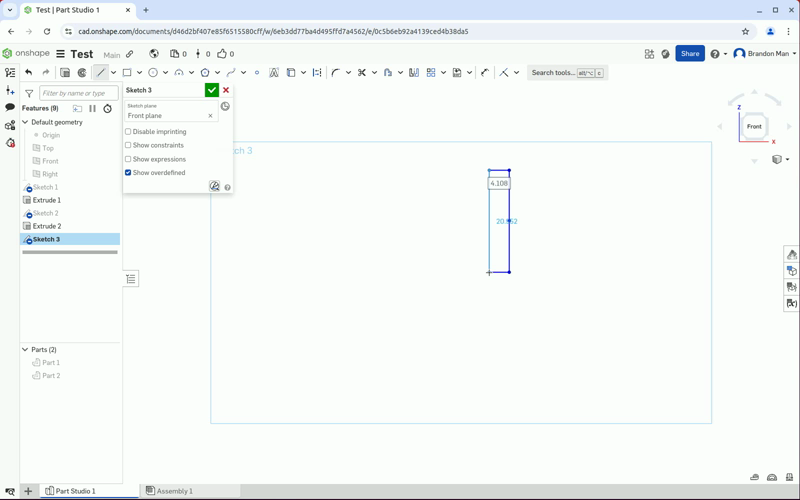
click(489, 272)
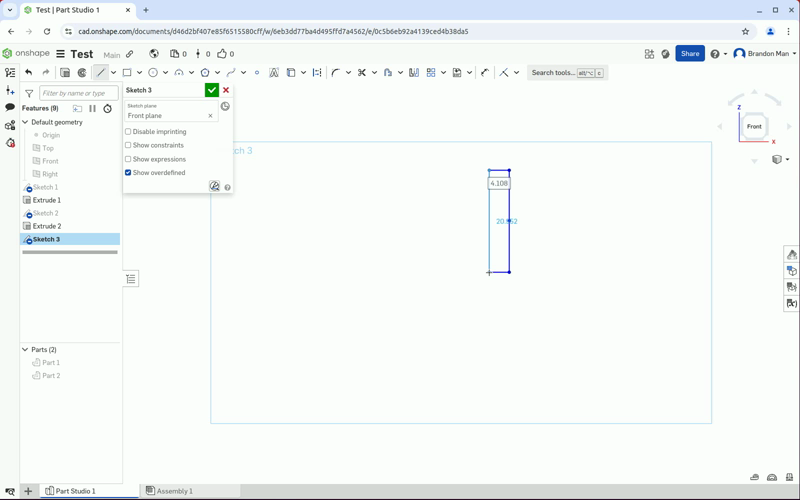
key(esc)
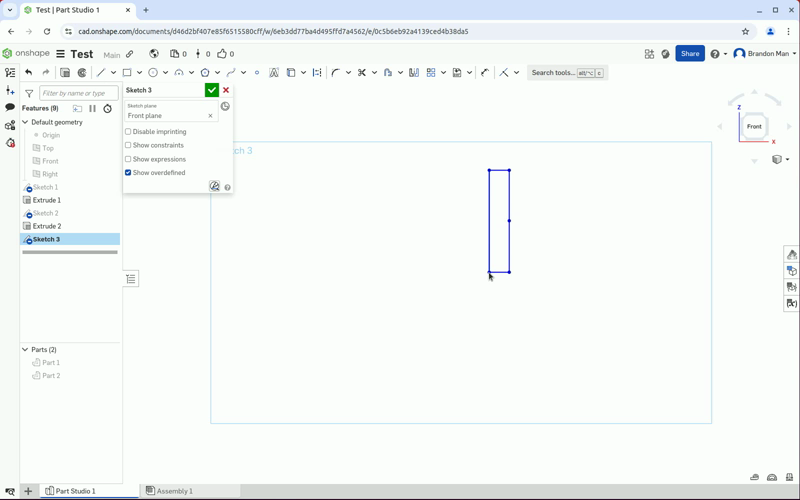
mouse_move(499, 188)
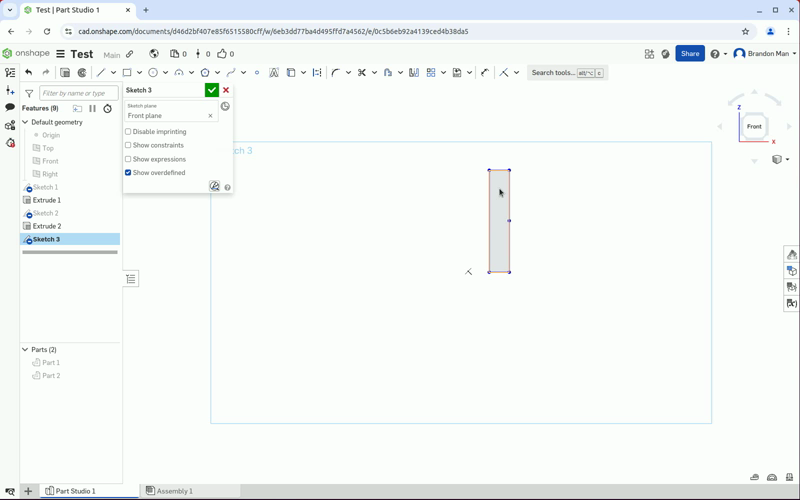
click(499, 188)
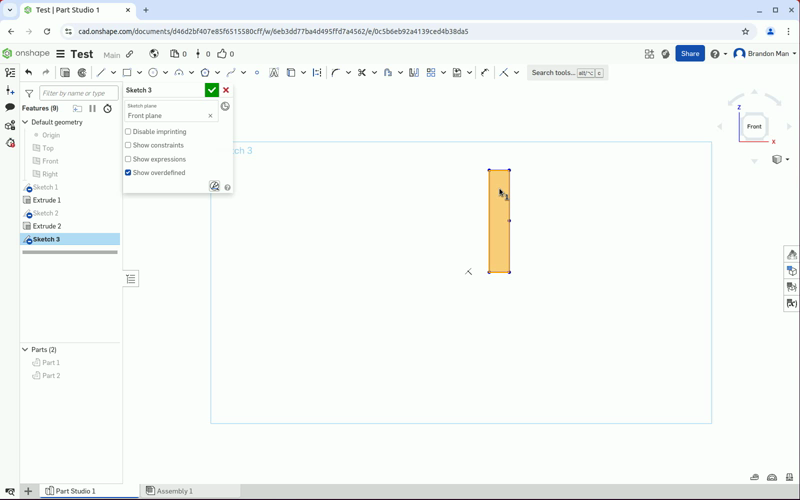
mouse_move(73, 352)
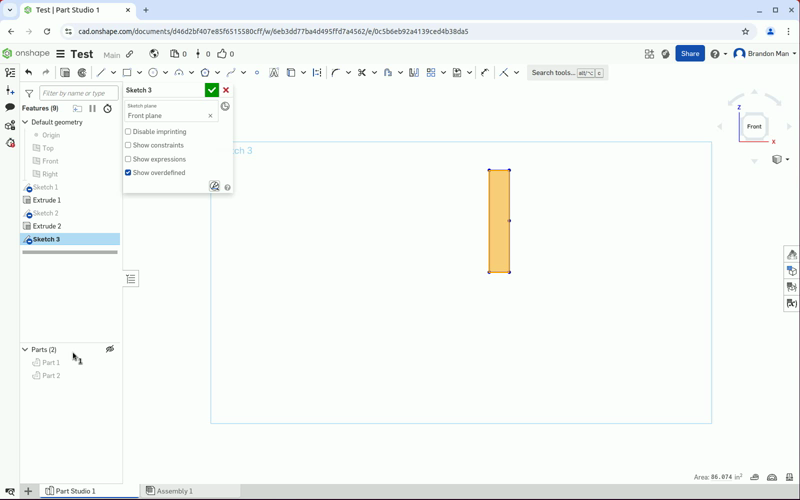
key(shift+y)
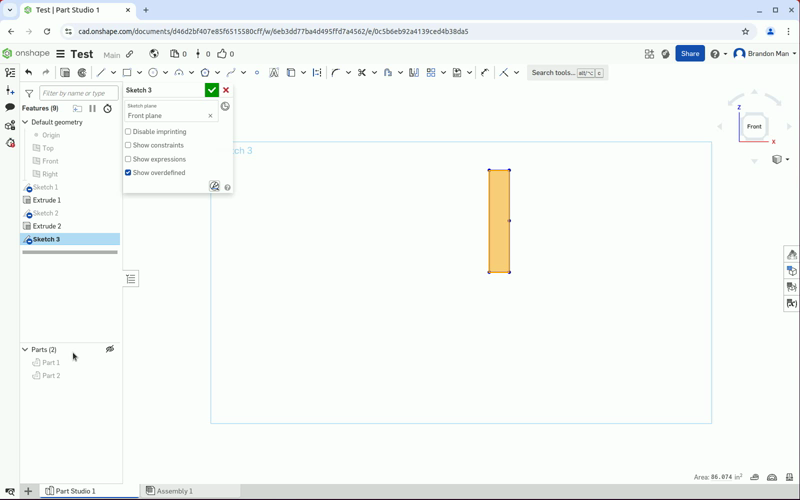
key(shift+e)
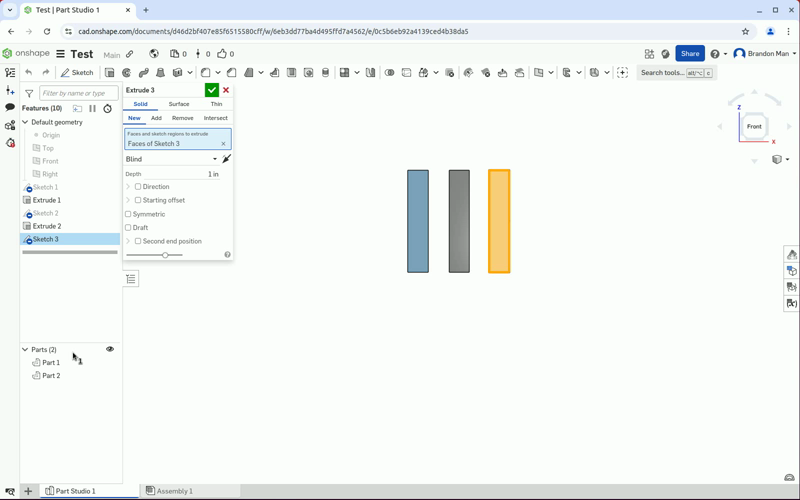
mouse_move(143, 106)
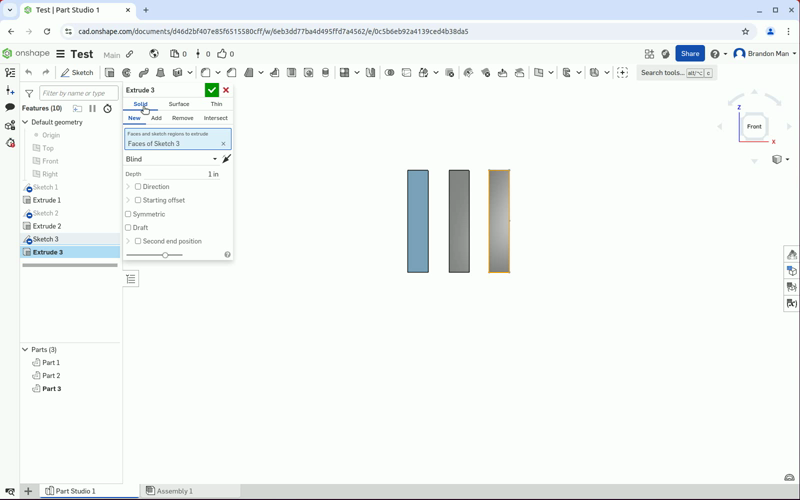
click(143, 106)
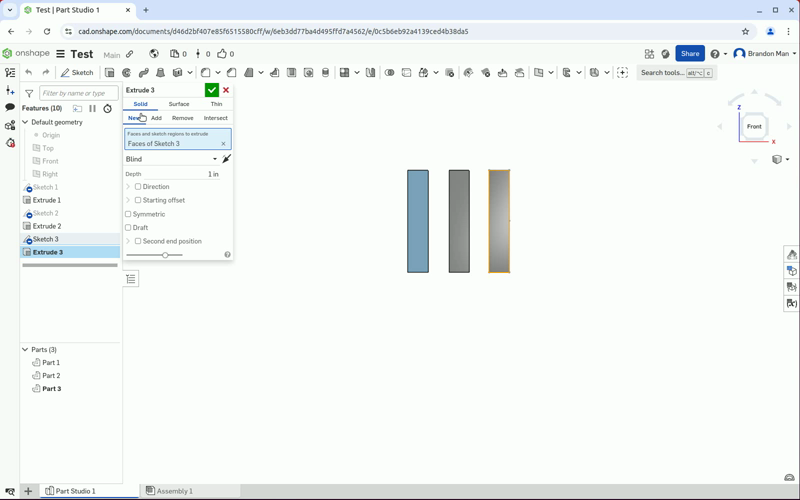
mouse_move(137, 120)
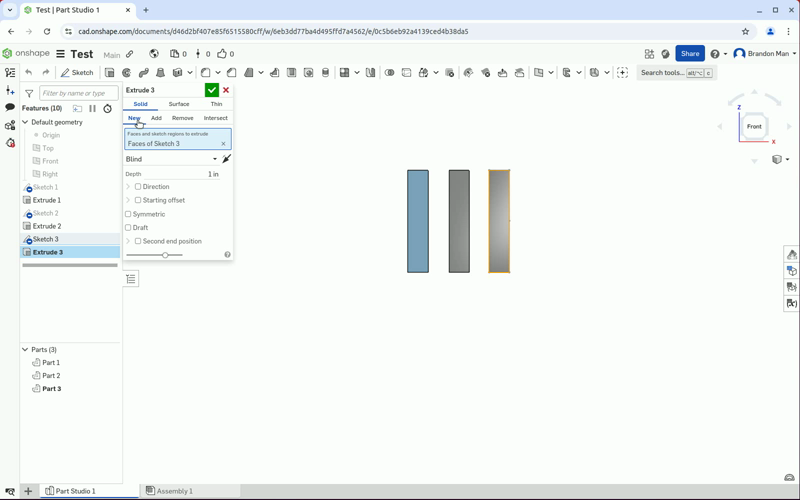
click(137, 120)
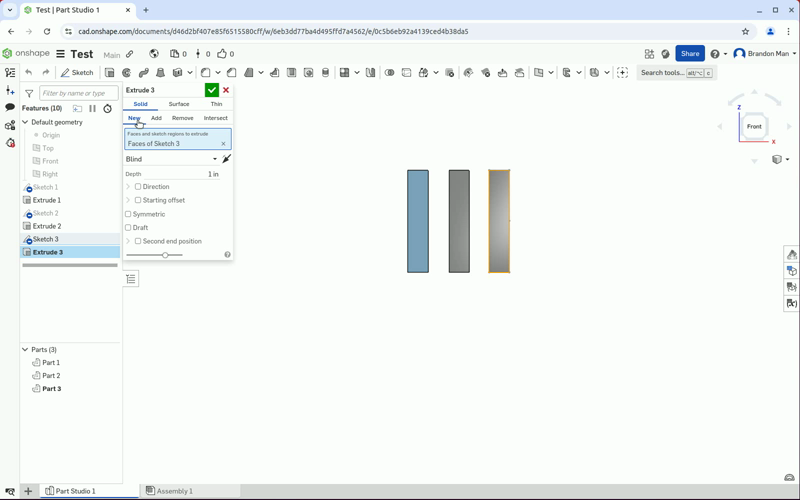
key(tab, 4)
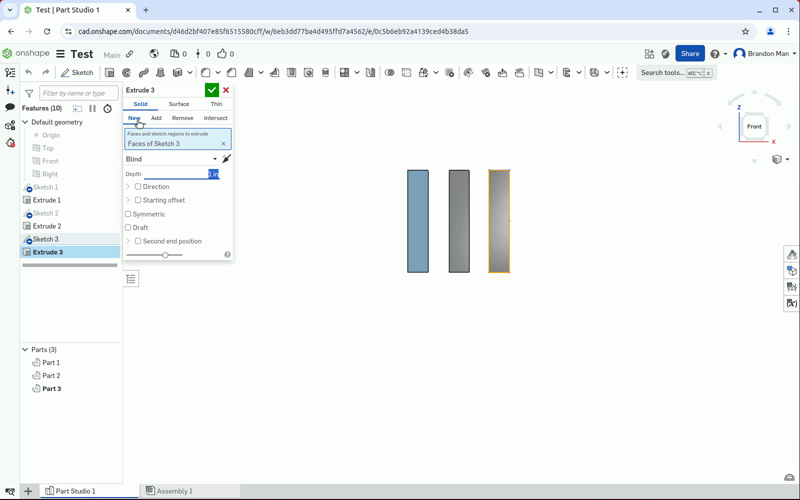
text(4.092)
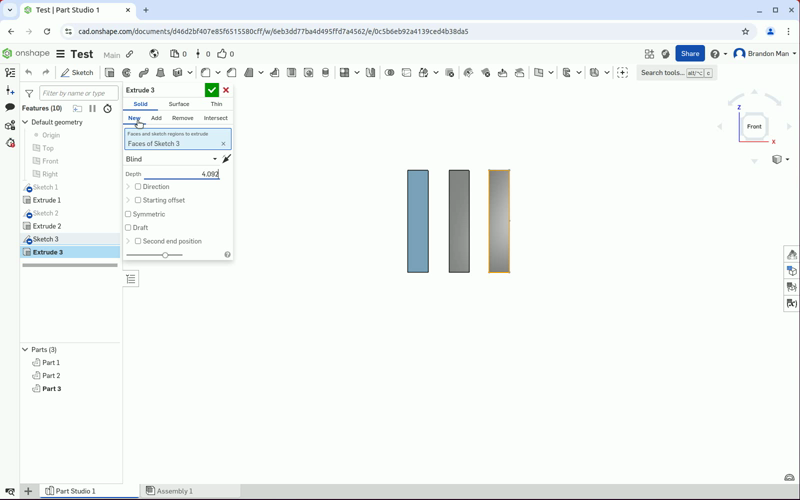
key(enter)
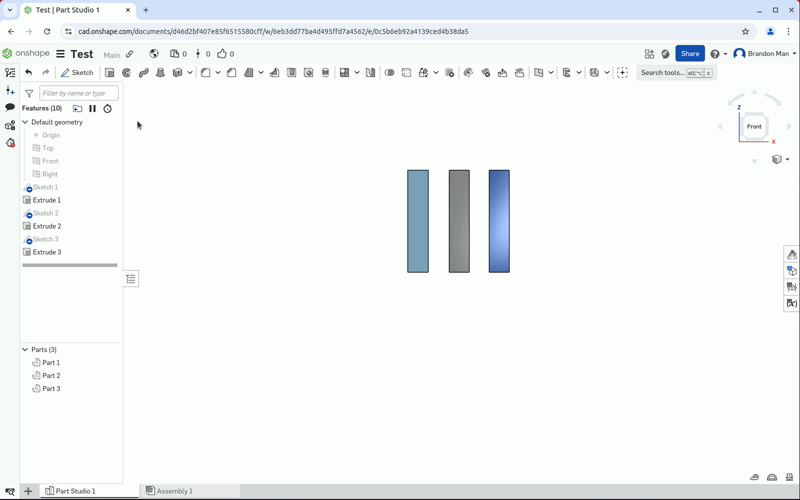
key(shift+h)
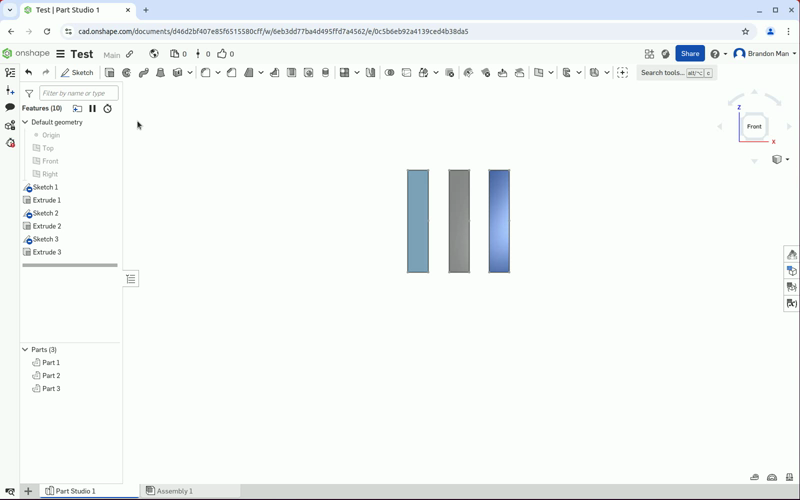
key(shift+h)
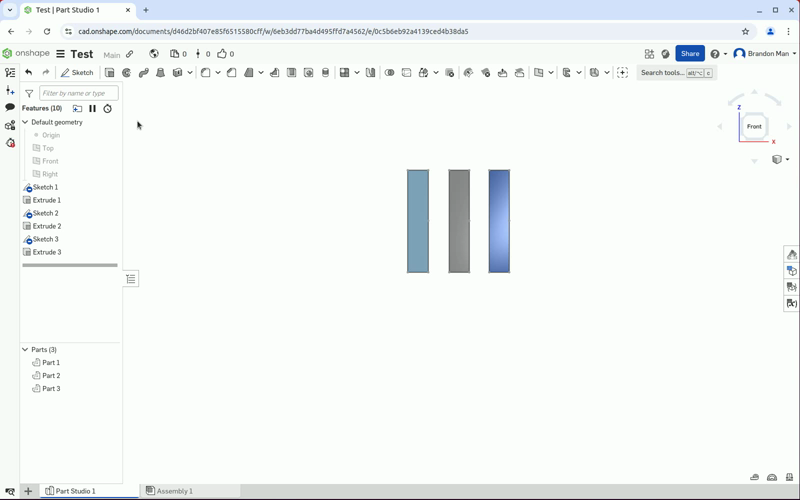
key(shift+7)
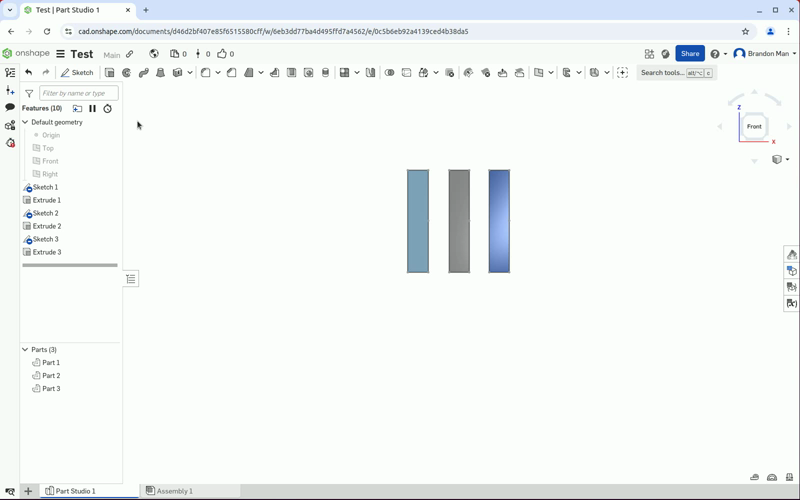
key(left, 2)
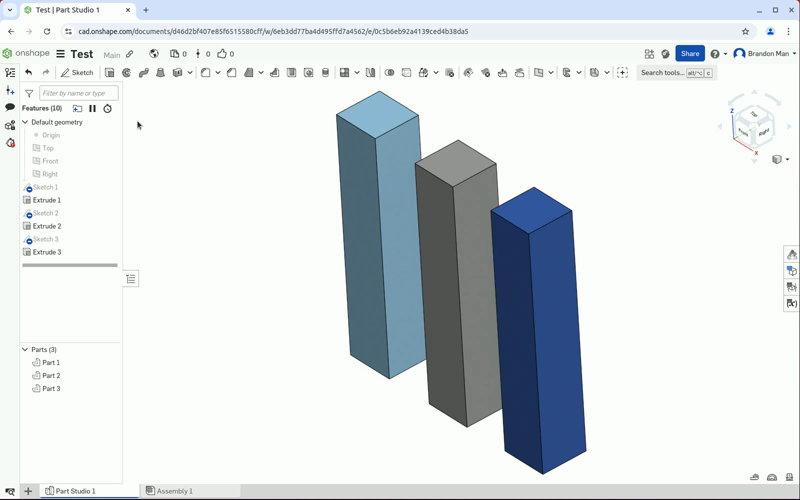
key(down, 2)
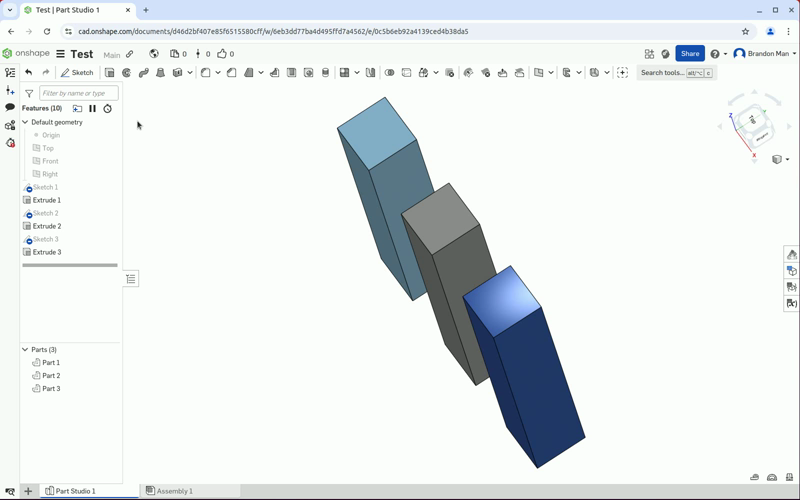
key(up, 2)
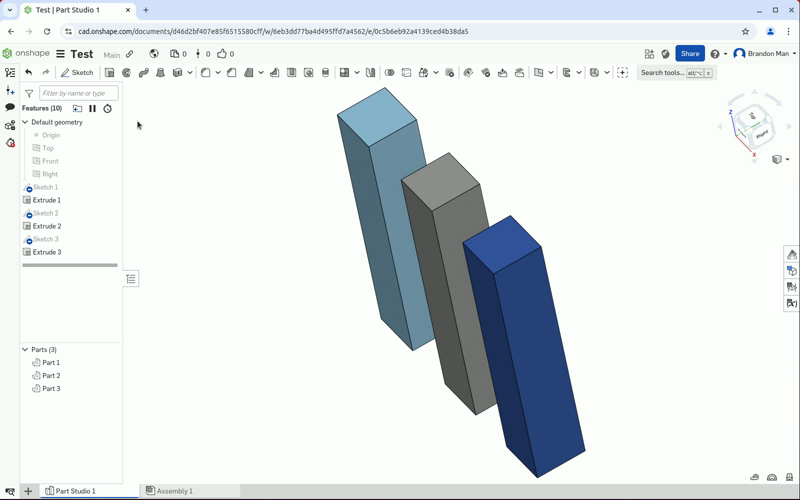
key(right, 2)
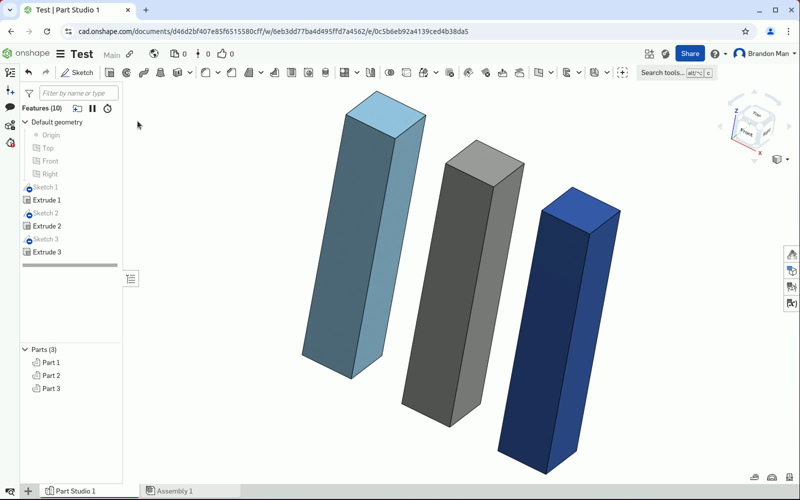
mouse_move(73, 189)
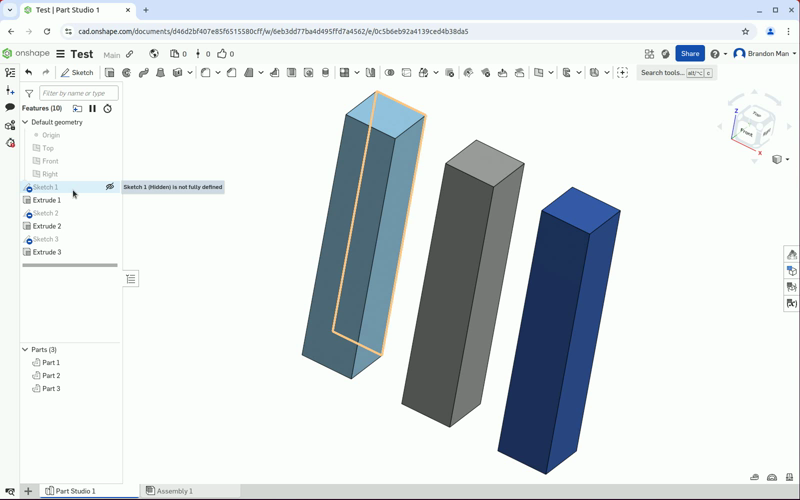
click(73, 189)